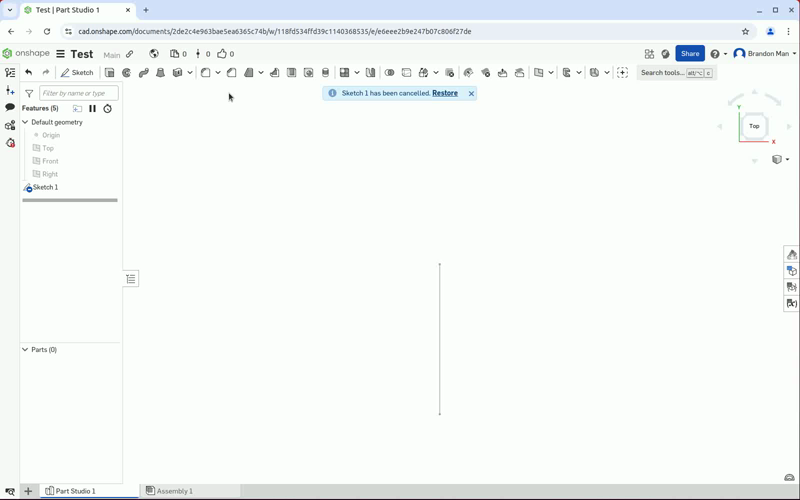
key(shift+h)
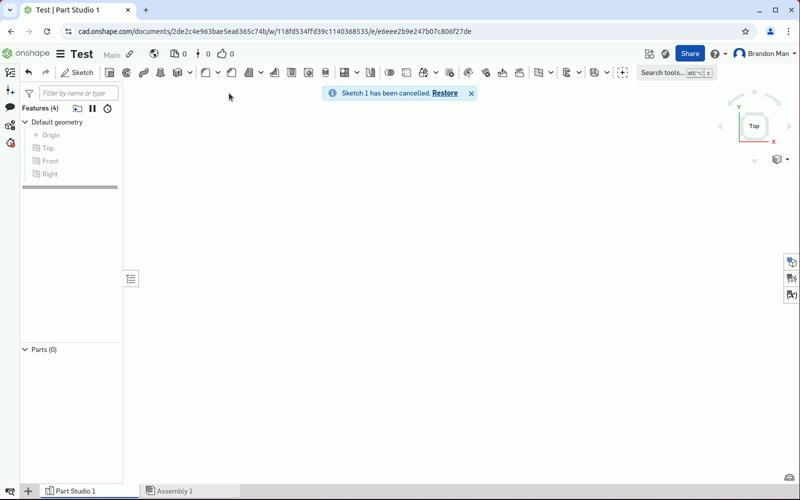
mouse_move(73, 352)
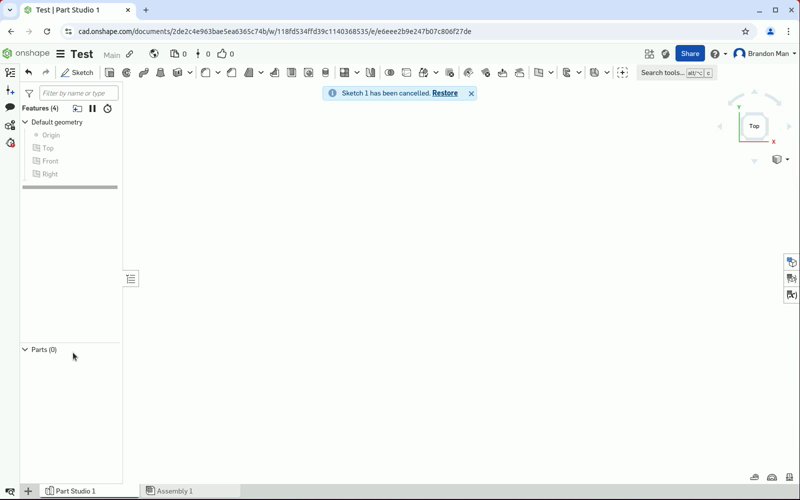
key(y)
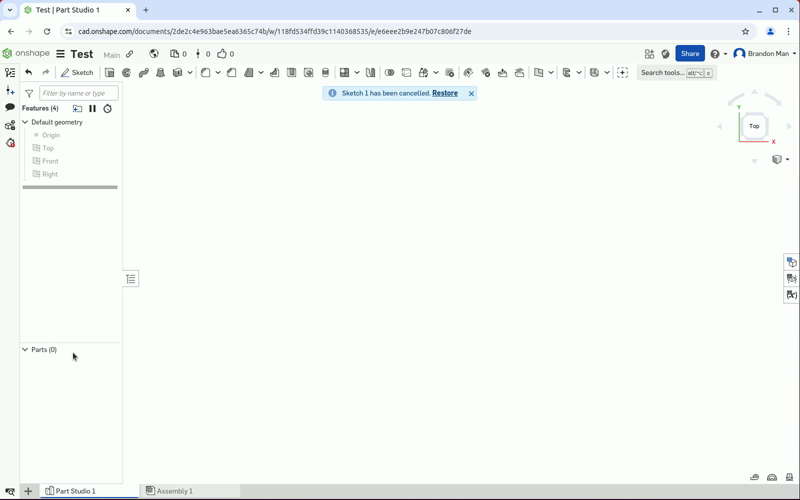
key(shift+p)
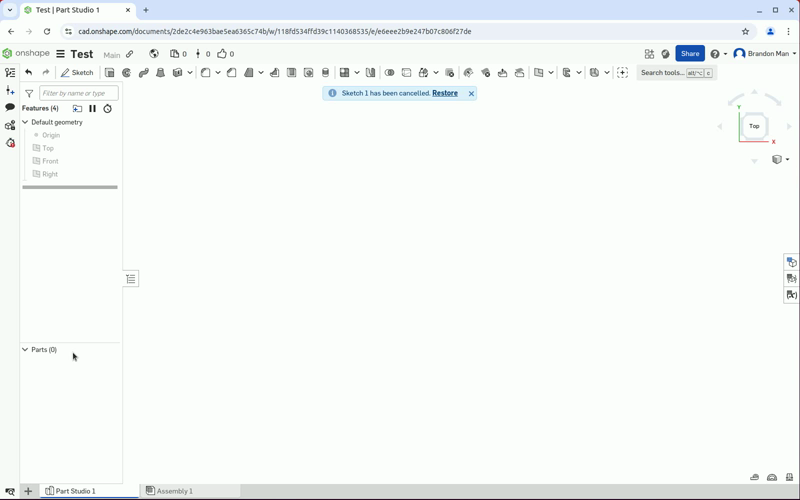
key(space)
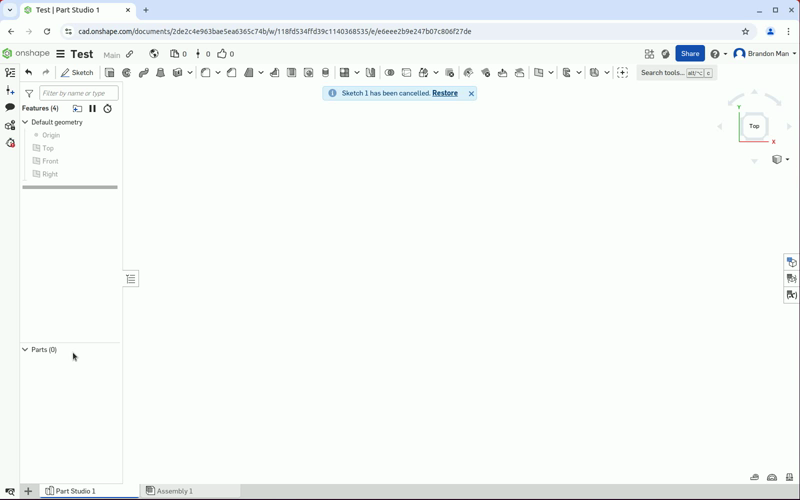
key_down(shift)
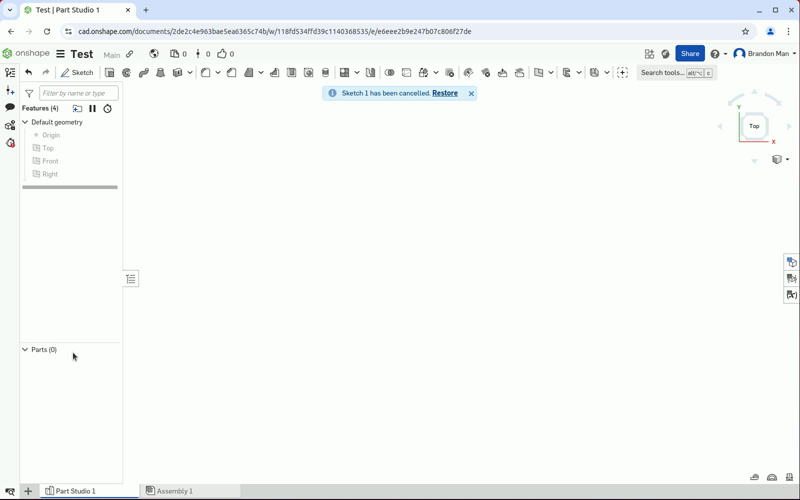
key(up)
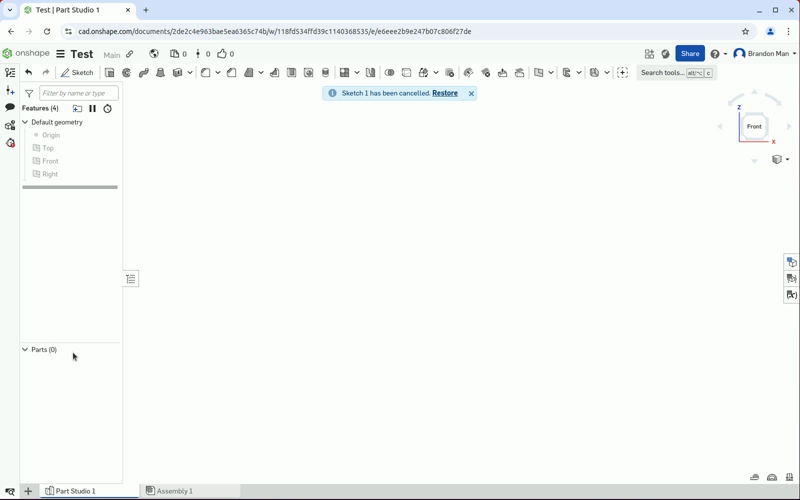
key_up(shift)
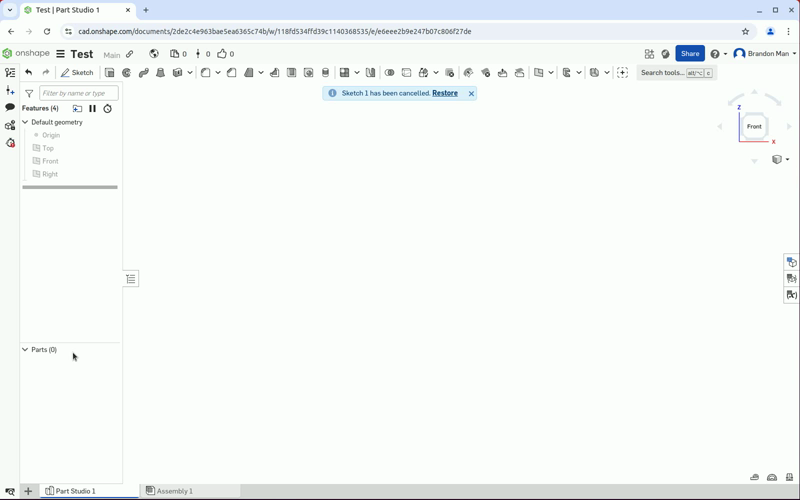
mouse_move(73, 352)
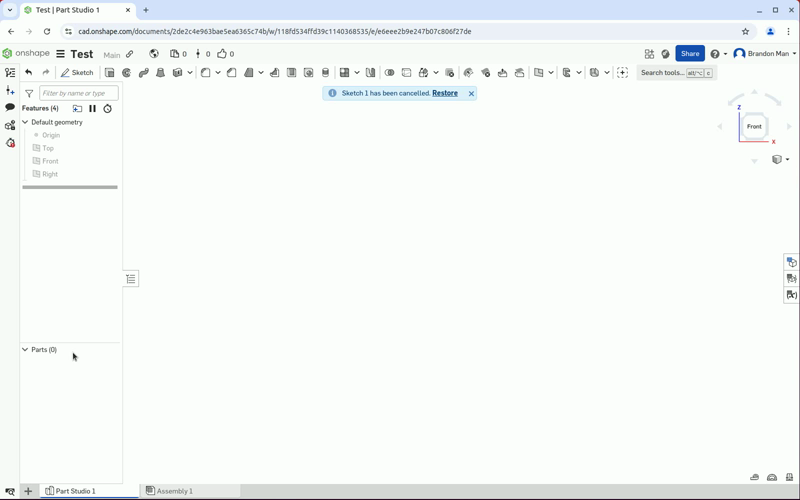
key(shift+y)
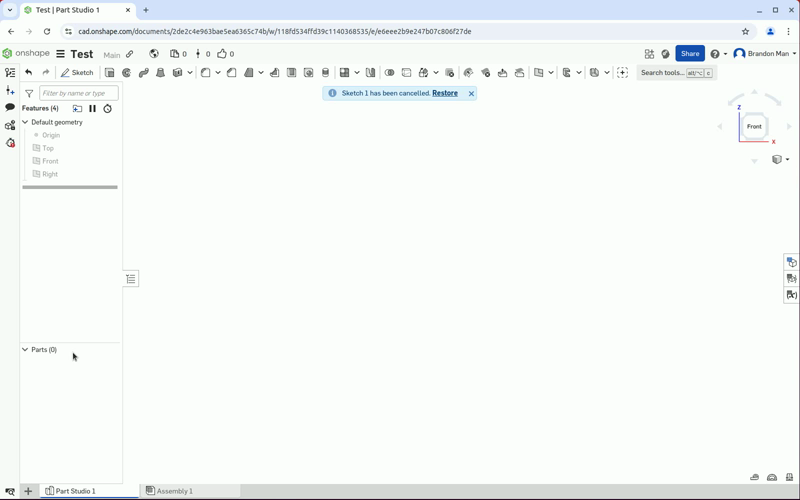
key(shift+s)
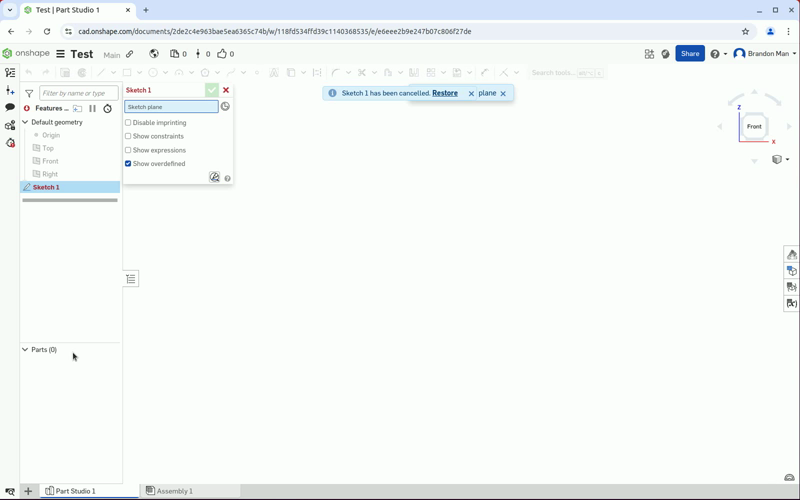
mouse_move(73, 163)
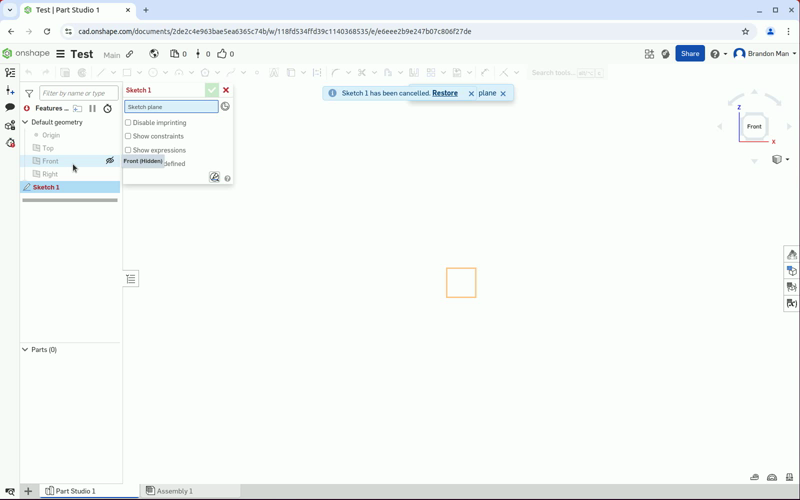
click(73, 163)
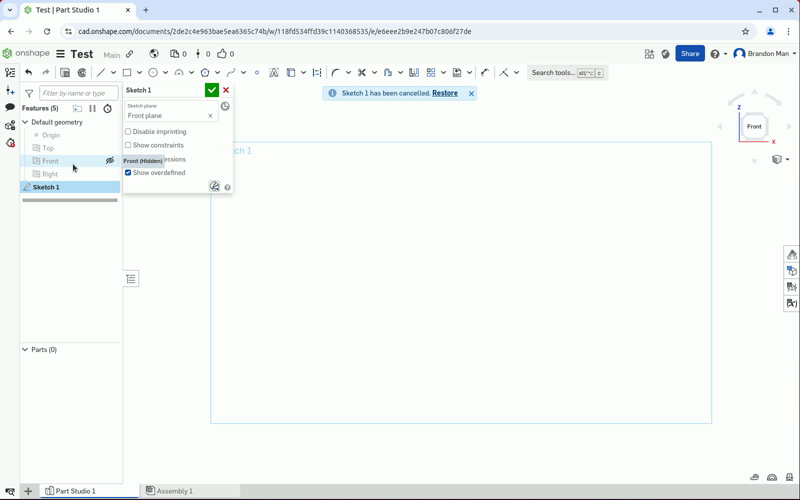
mouse_move(73, 352)
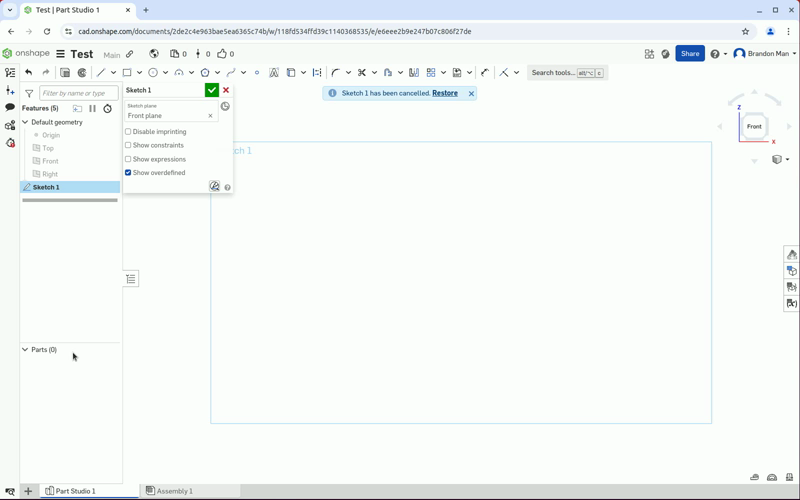
key(y)
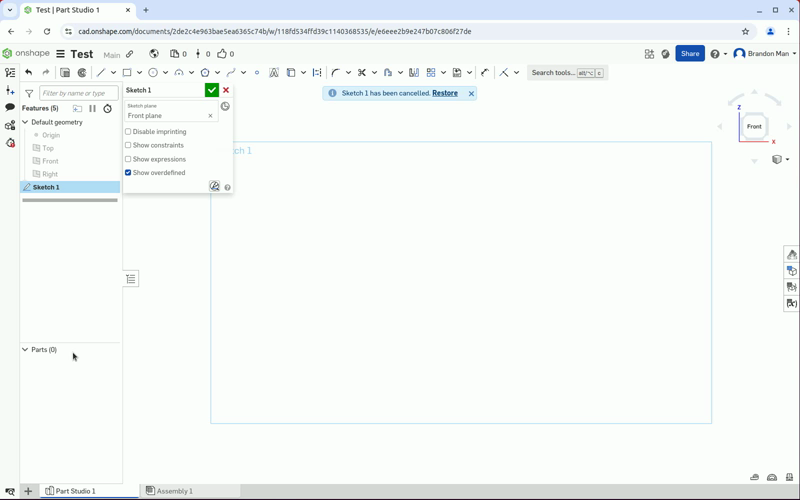
key(l)
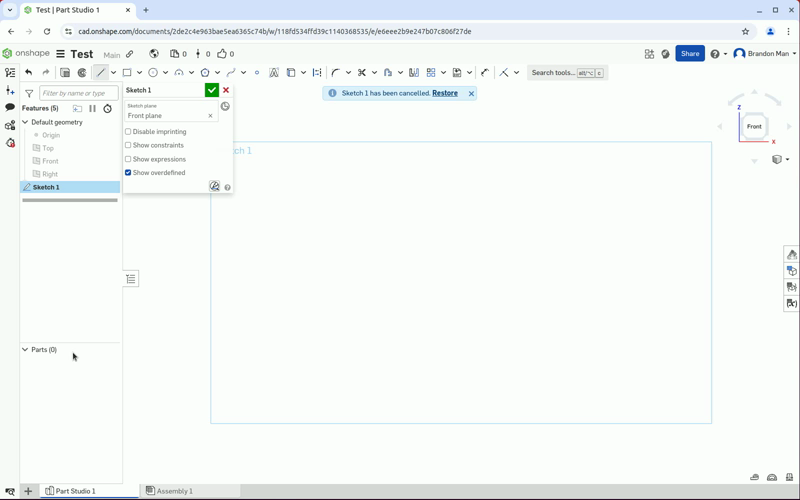
key_down(shift)
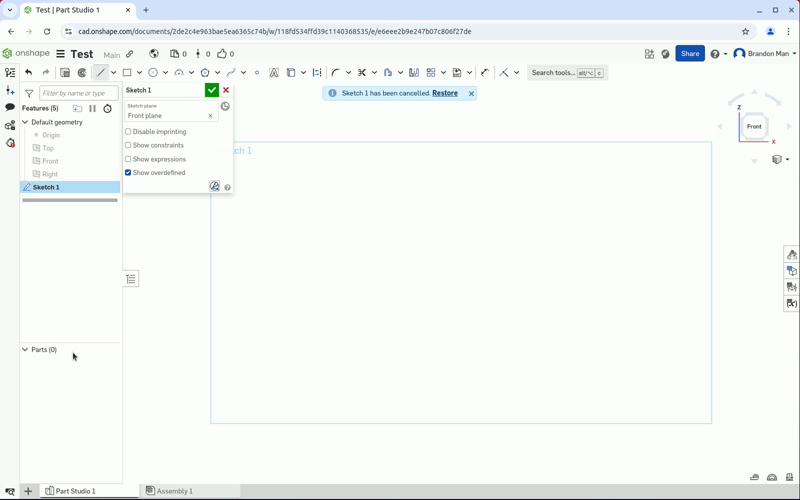
mouse_move(432, 311)
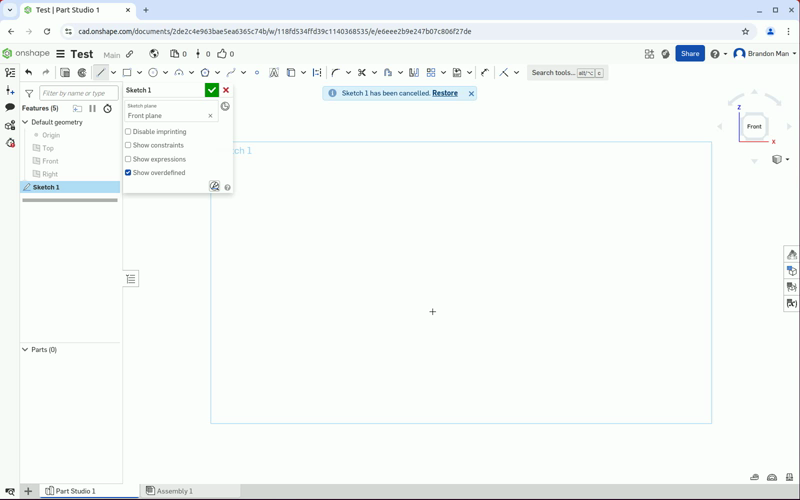
click(432, 311)
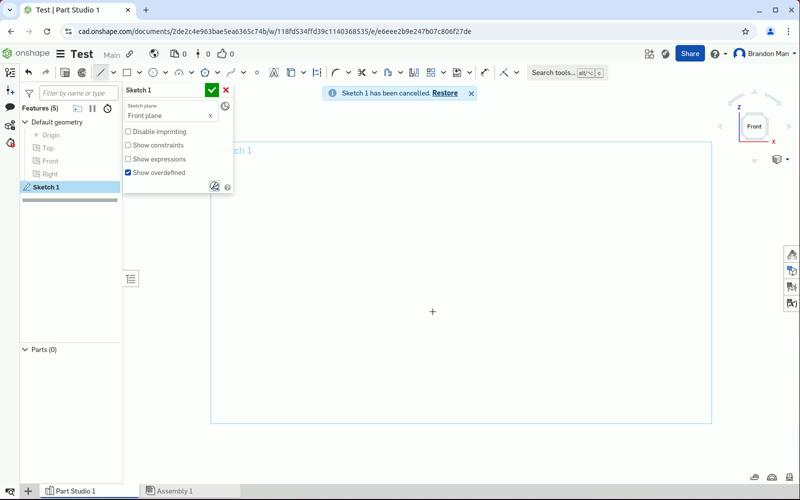
key_up(shift)
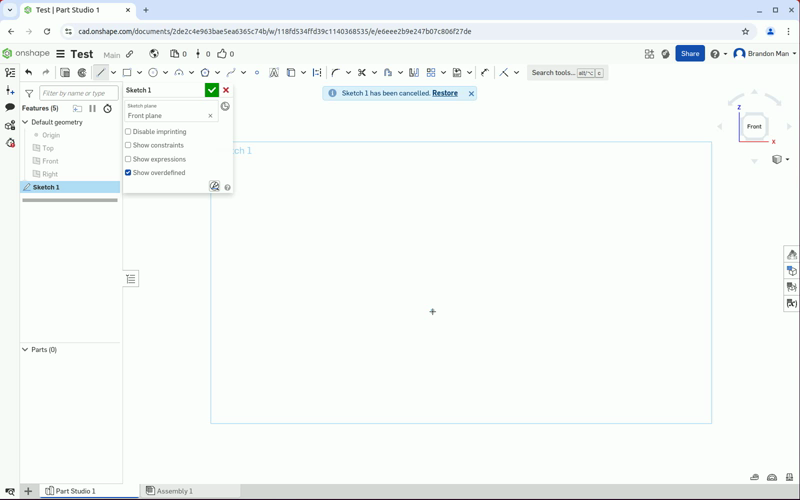
key_down(shift)
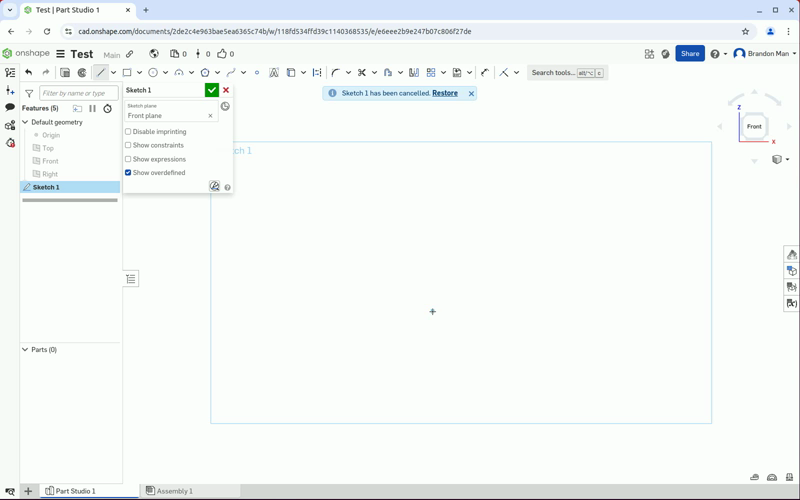
mouse_move(462, 311)
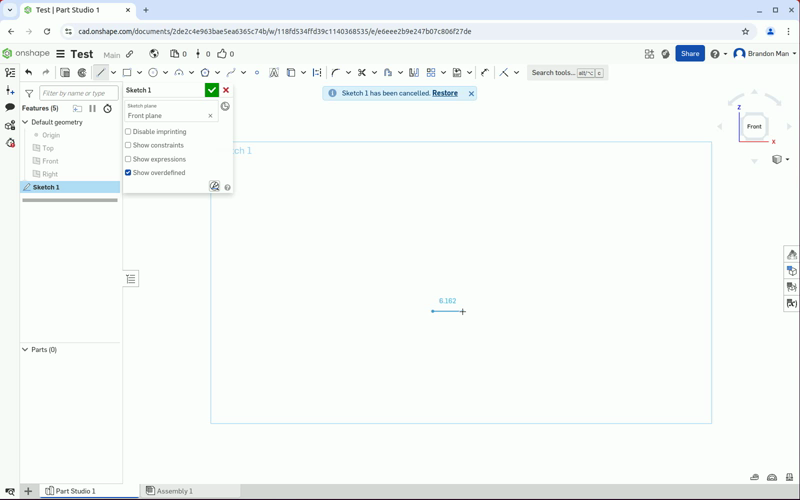
mouse_move(490, 311)
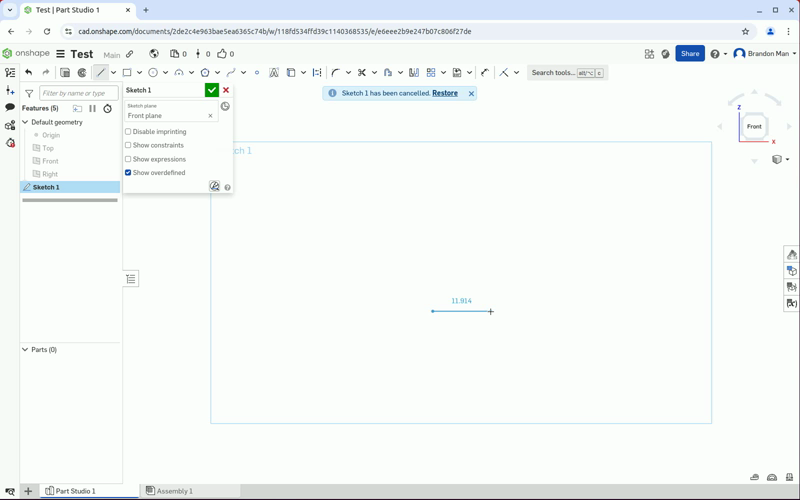
click(490, 311)
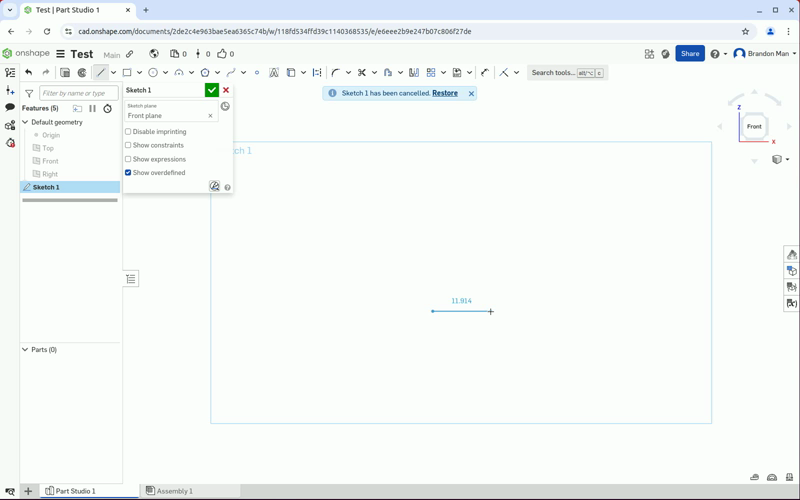
key_up(shift)
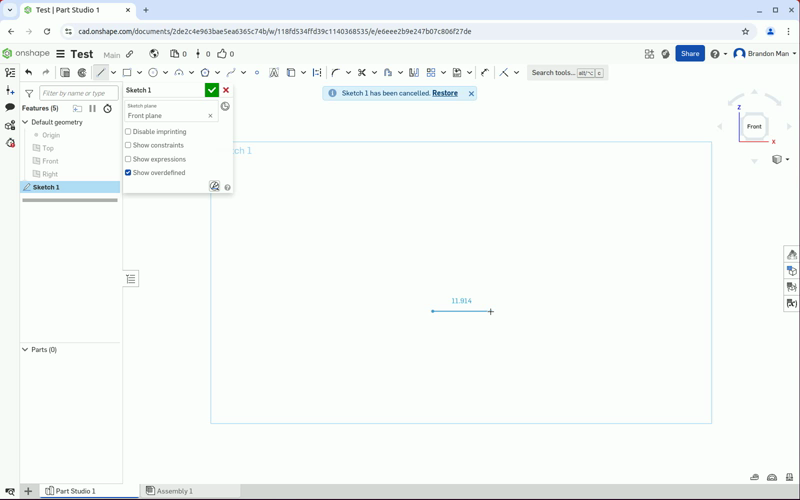
key_down(shift)
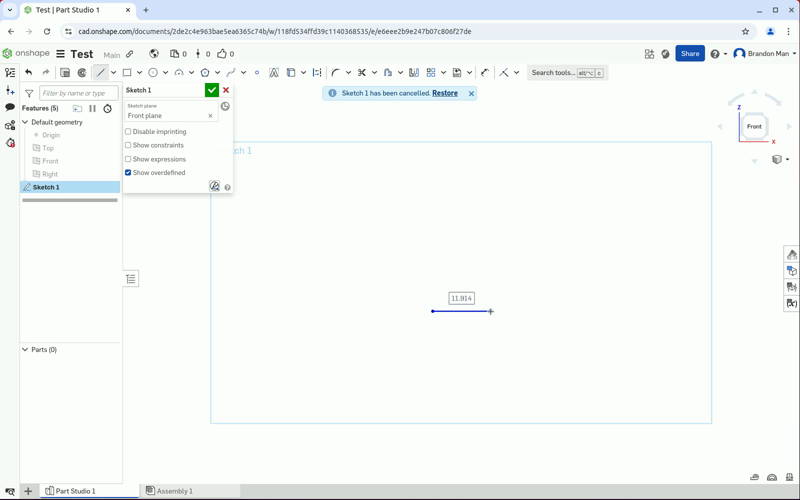
mouse_move(520, 311)
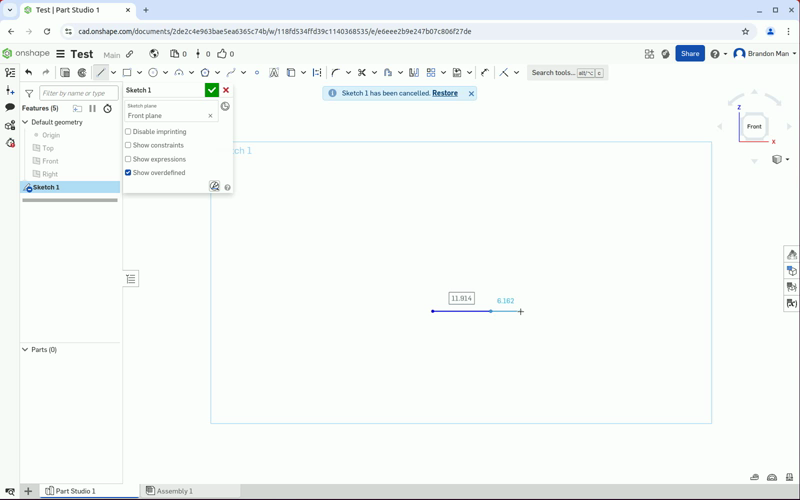
mouse_move(490, 253)
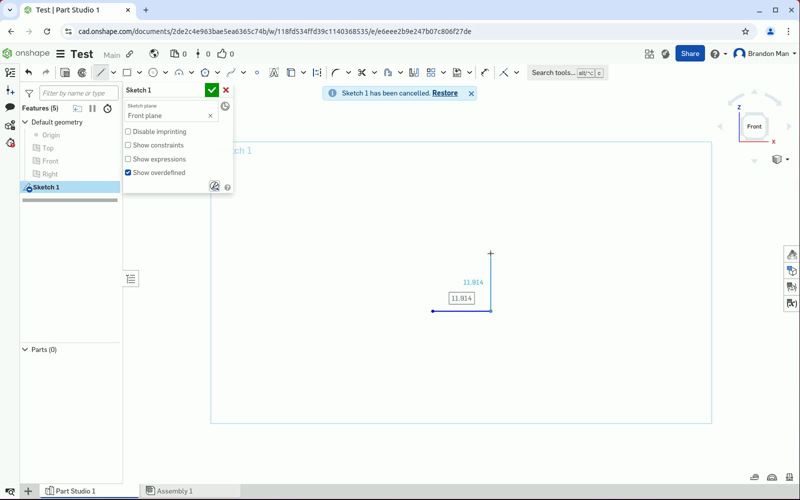
click(490, 253)
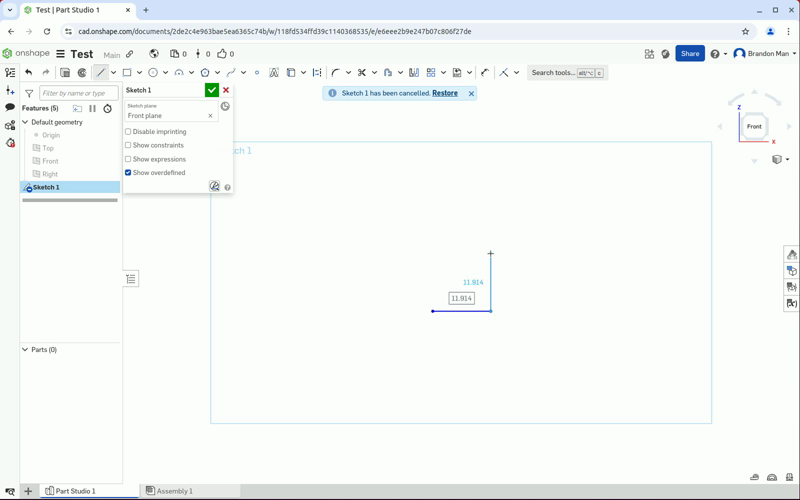
key_up(shift)
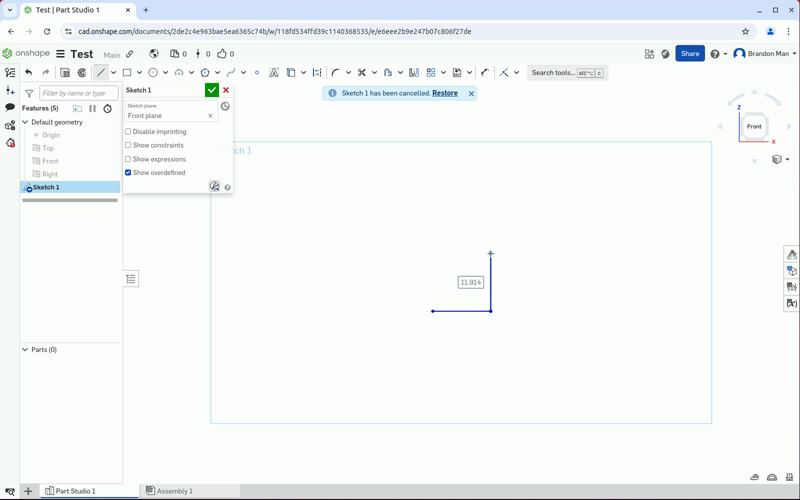
key_down(shift)
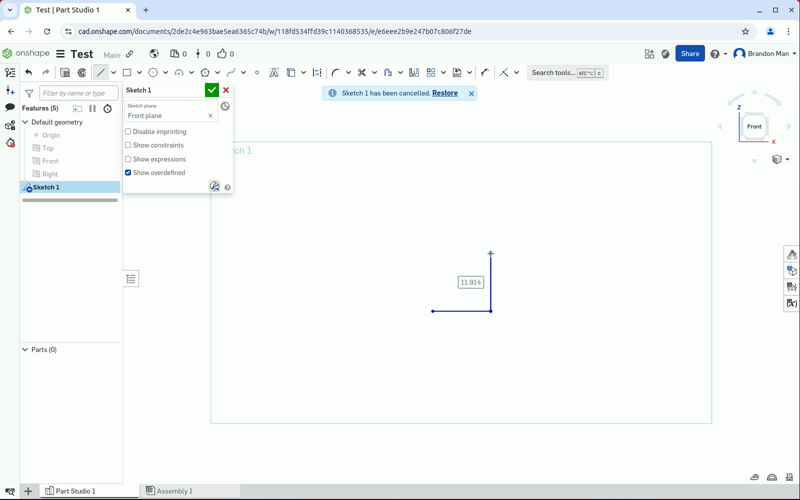
mouse_move(520, 253)
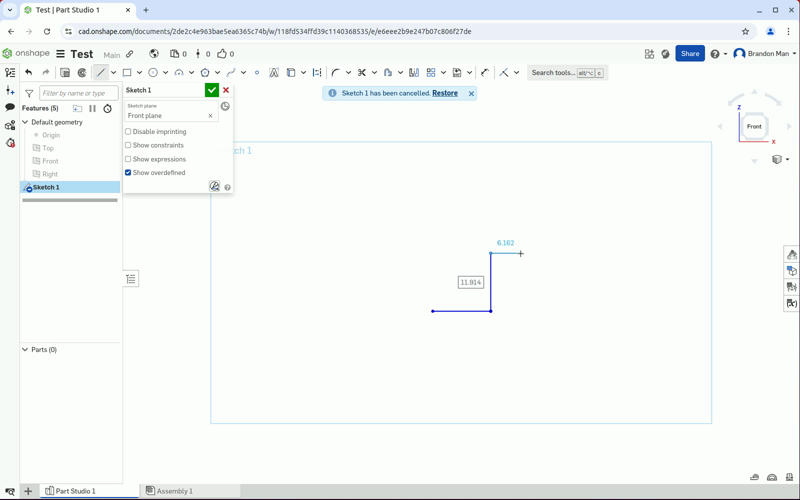
mouse_move(432, 253)
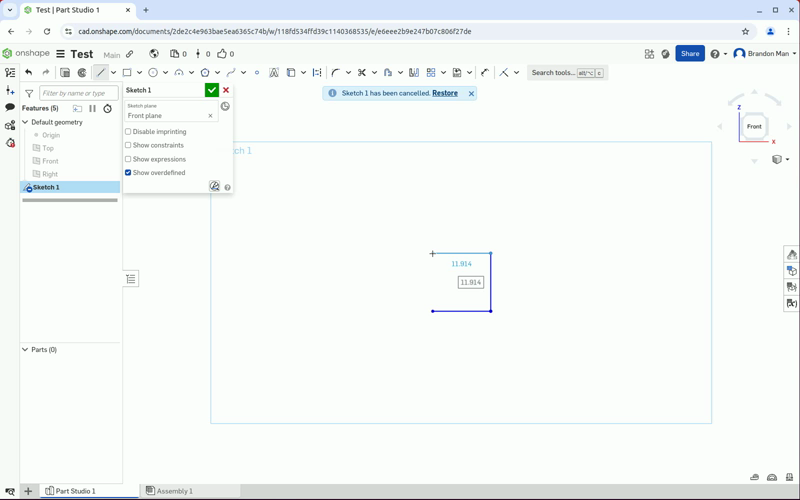
click(432, 253)
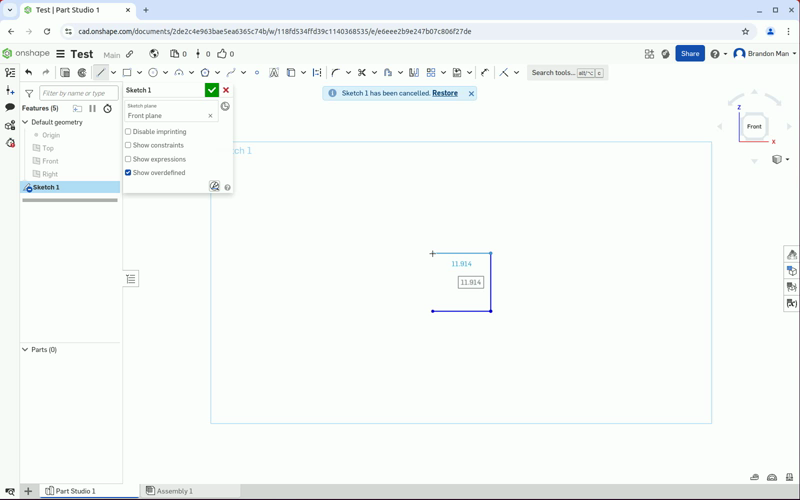
key_up(shift)
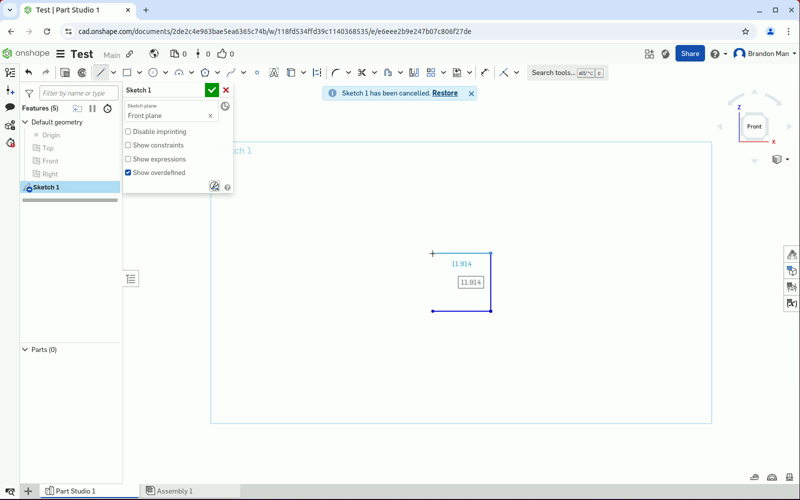
mouse_move(462, 253)
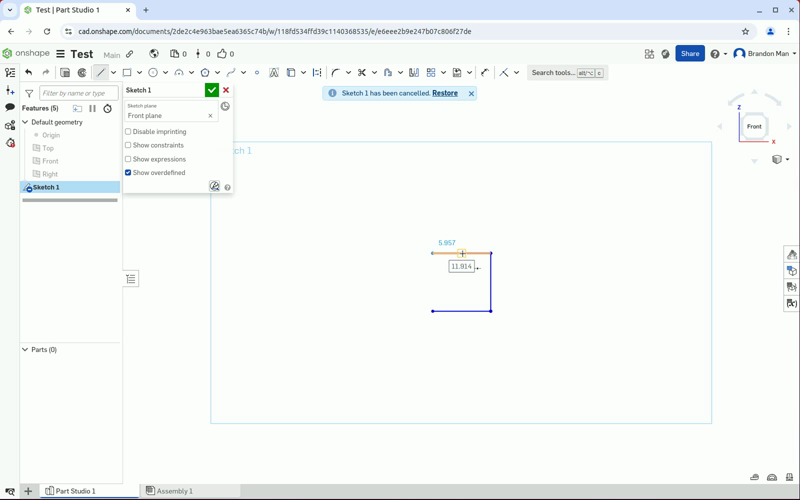
key_down(shift)
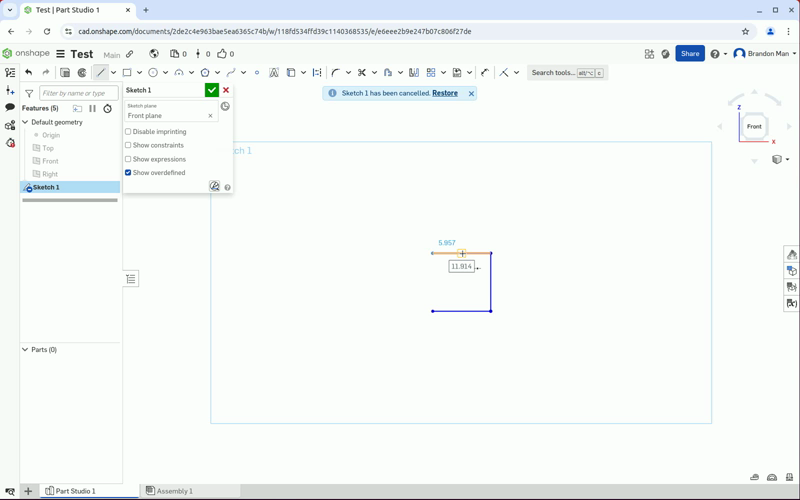
mouse_move(432, 311)
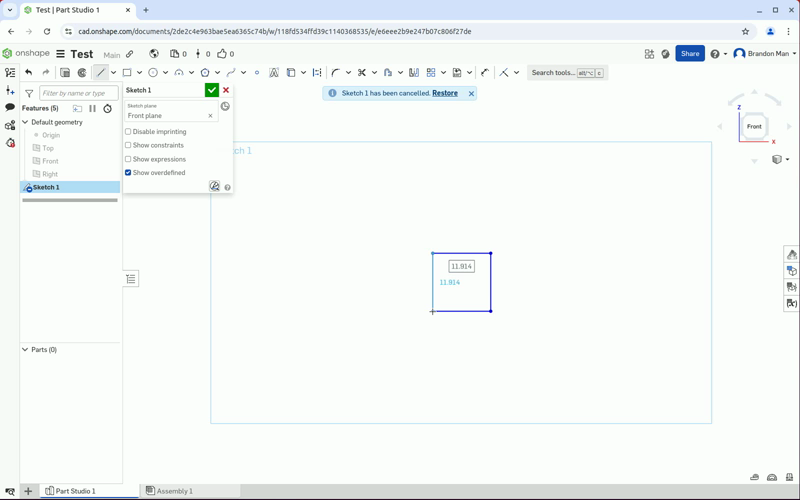
key_up(shift)
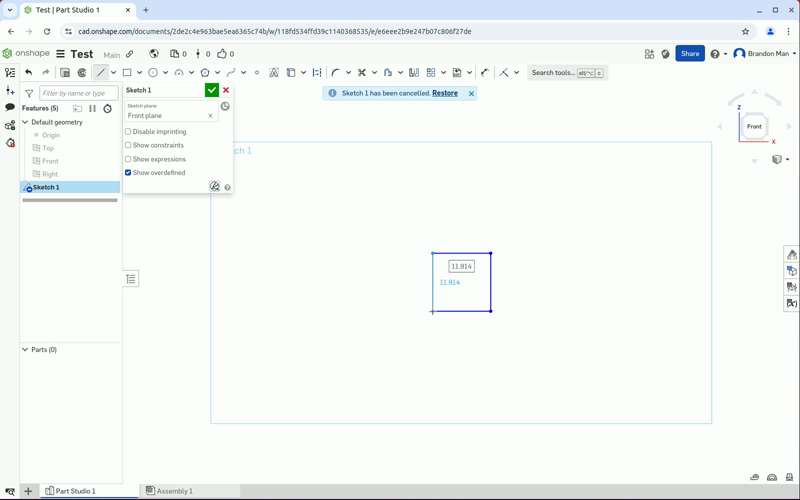
click(432, 311)
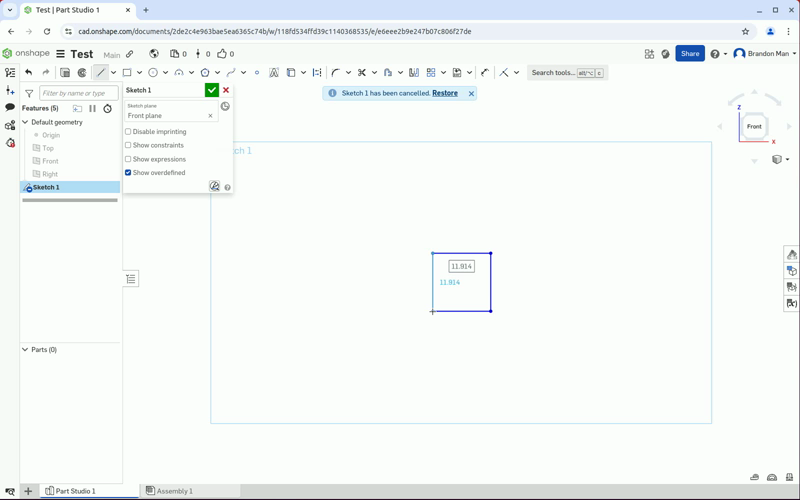
key(esc)
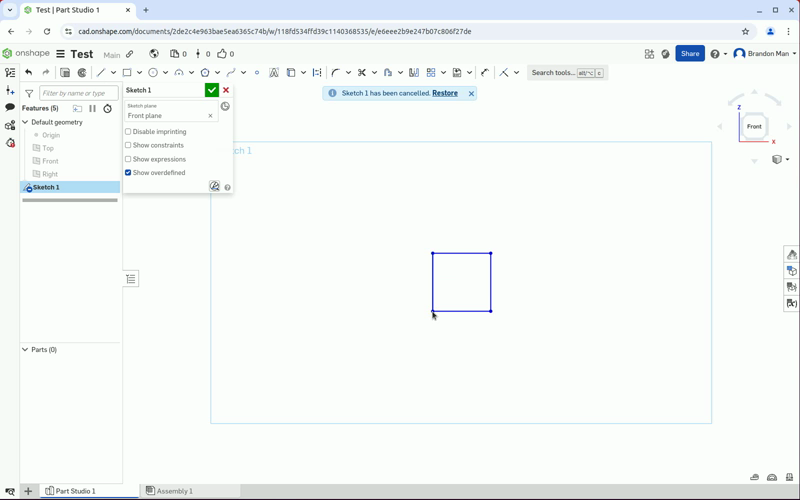
mouse_move(472, 257)
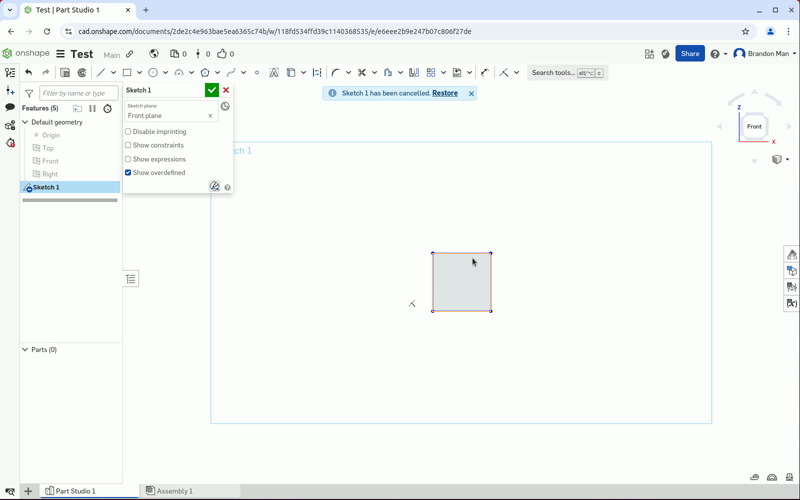
click(472, 257)
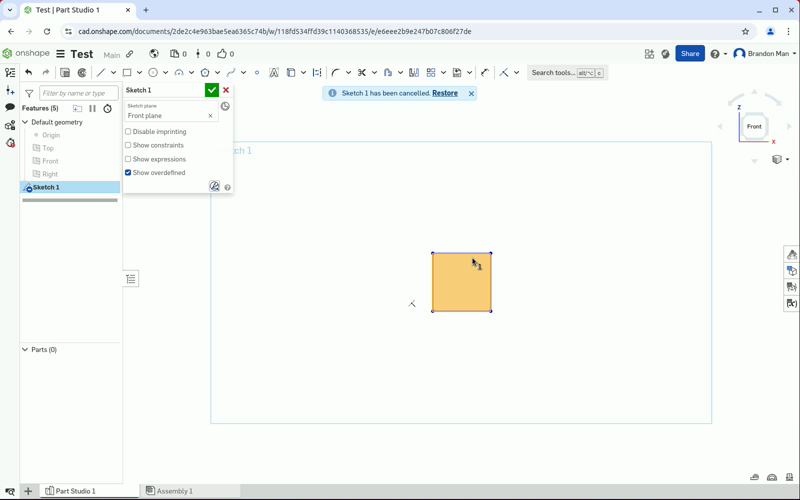
mouse_move(73, 352)
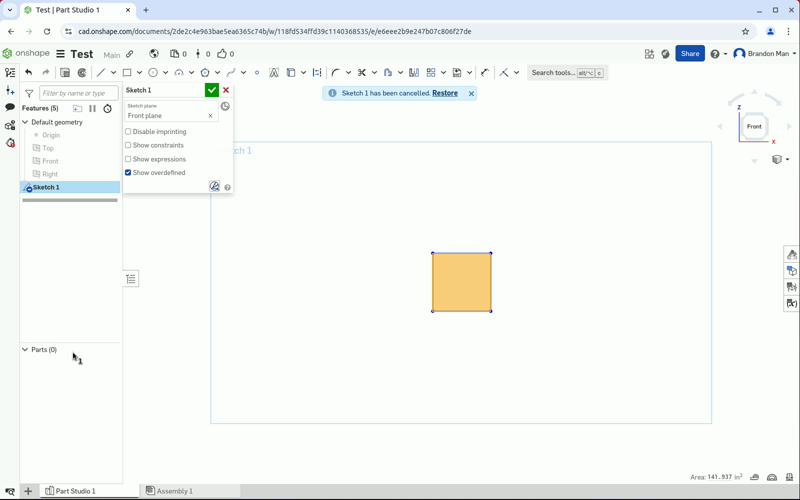
key(shift+y)
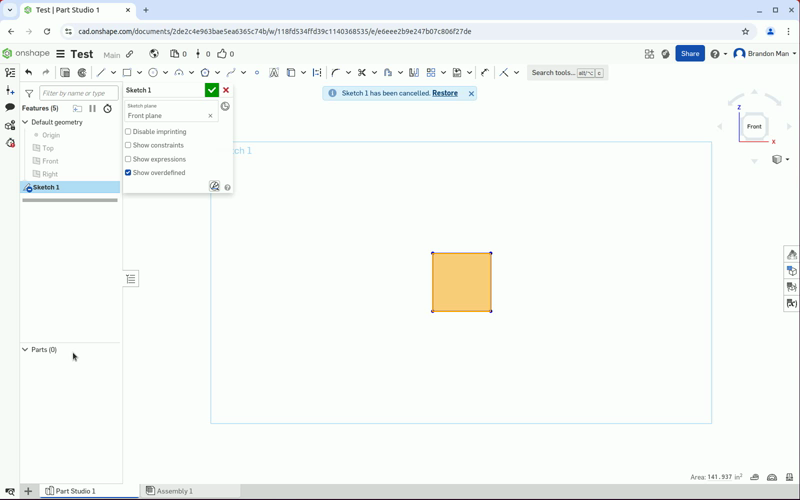
key(shift+e)
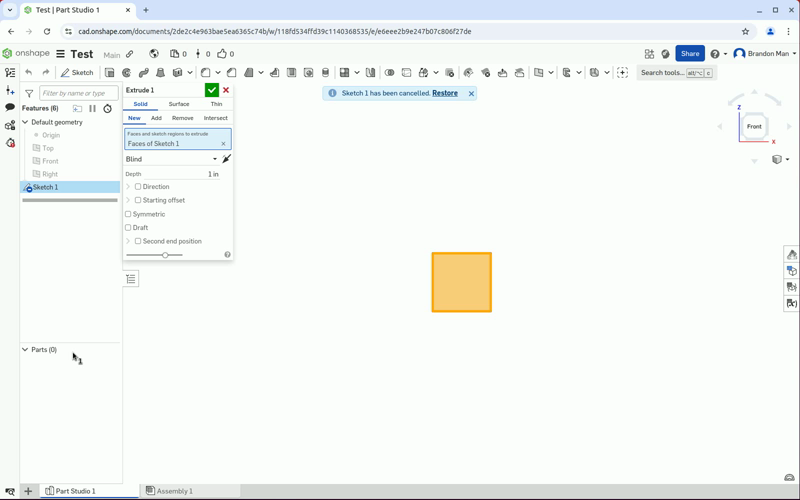
mouse_move(143, 106)
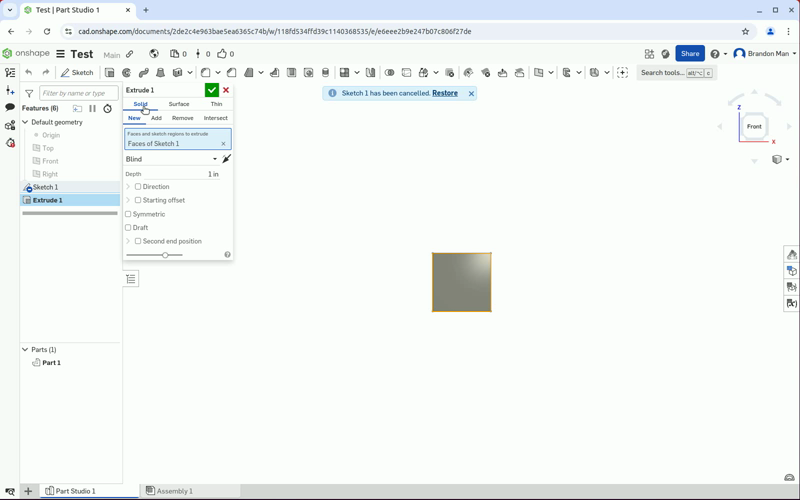
click(143, 106)
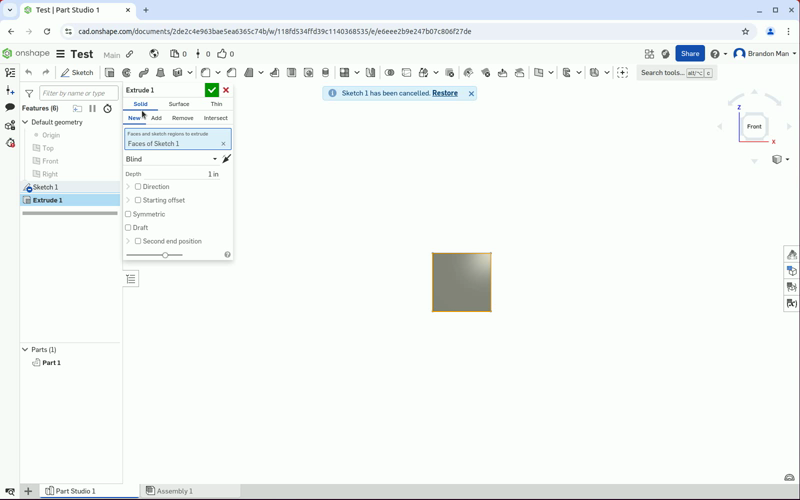
mouse_move(137, 120)
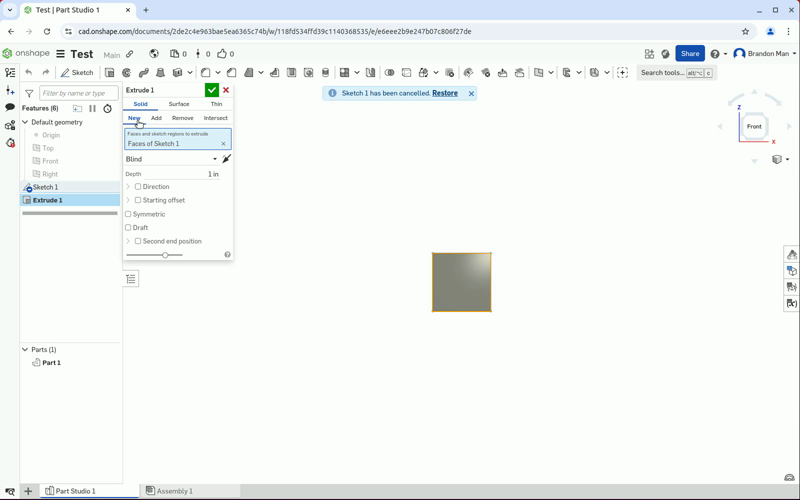
click(137, 120)
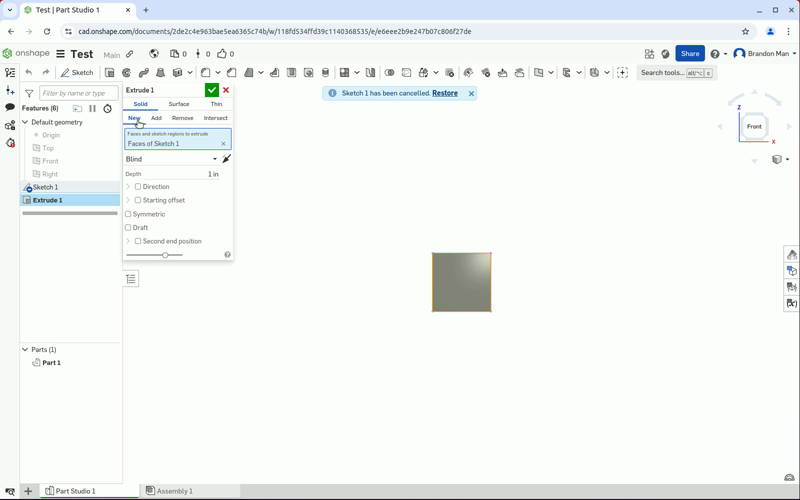
key(tab, 4)
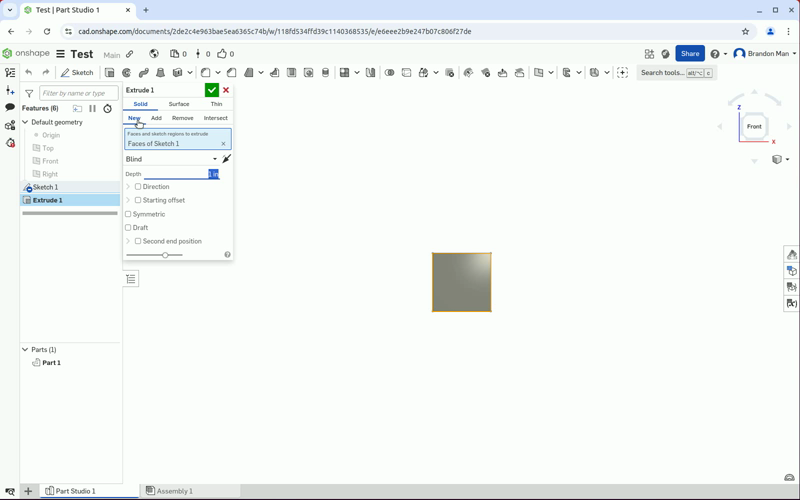
text(16.368)
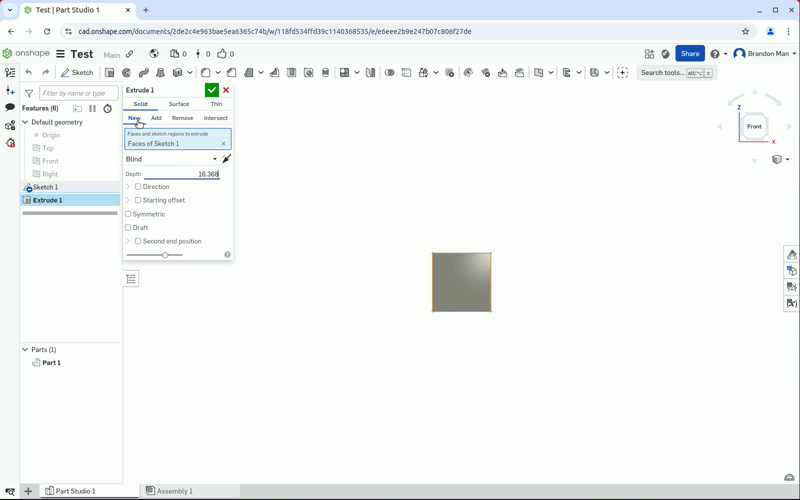
key(enter)
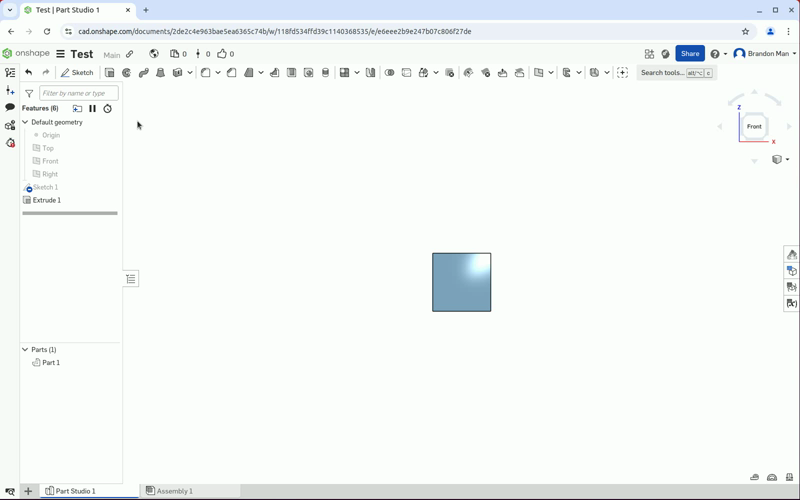
key(shift+h)
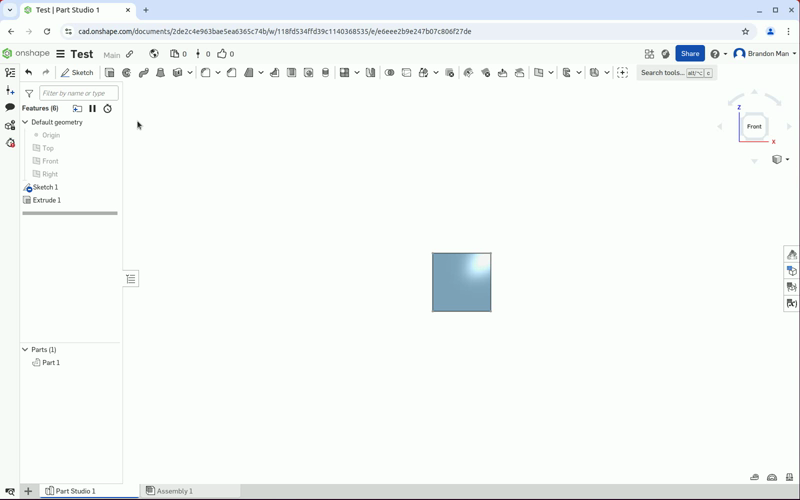
key(shift+h)
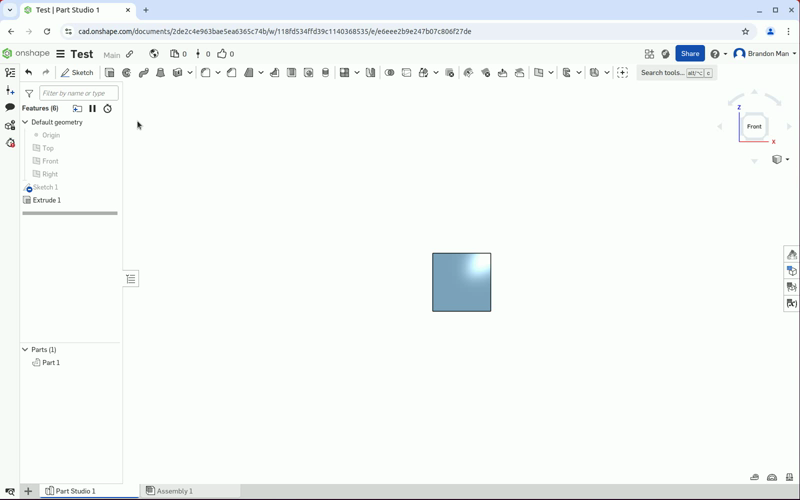
mouse_move(73, 189)
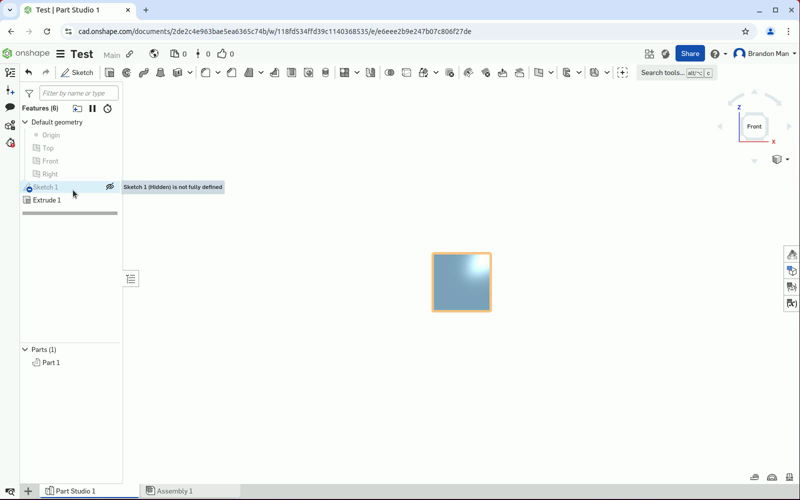
click(73, 189)
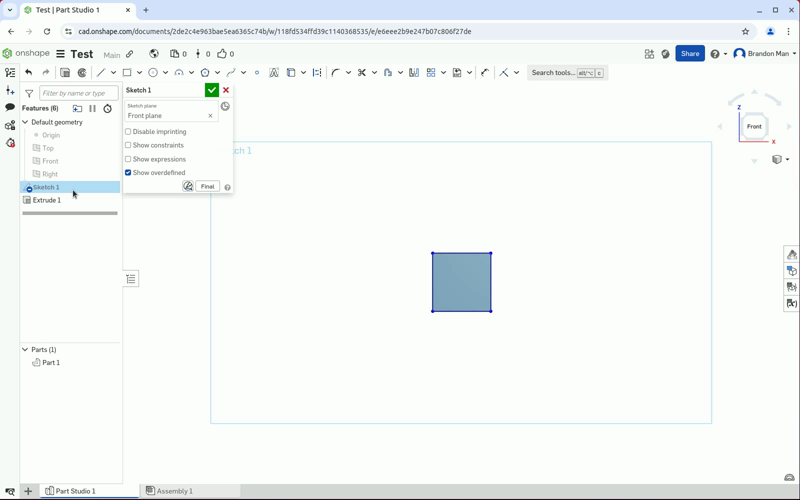
mouse_move(229, 92)
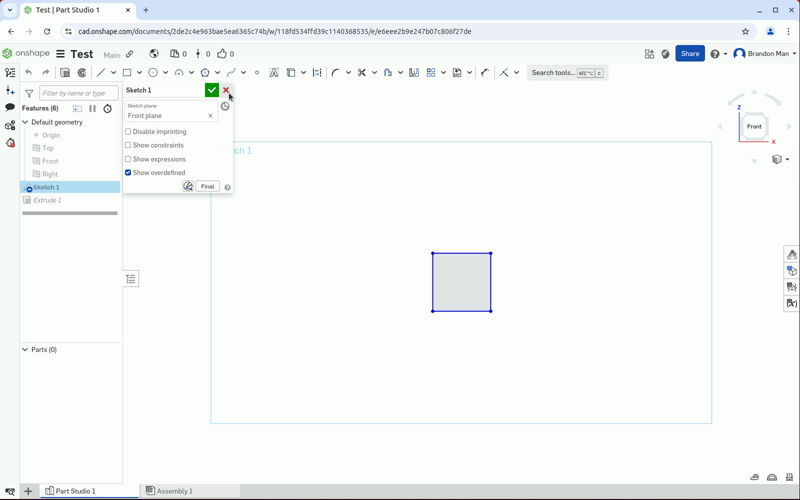
click(229, 92)
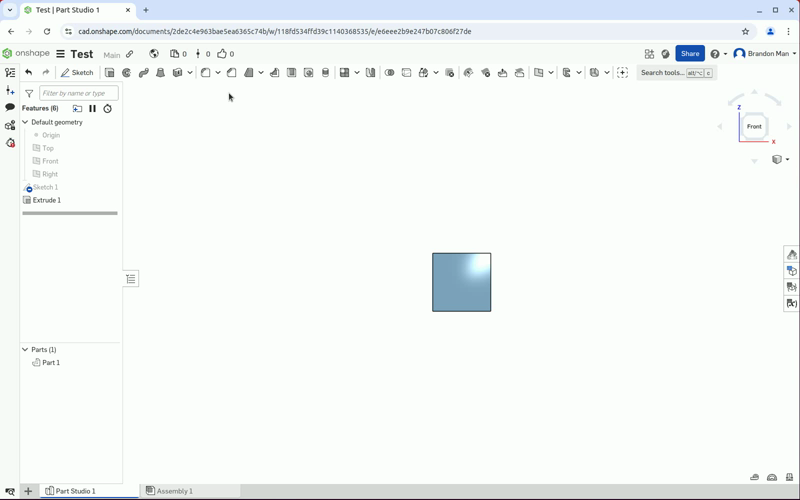
mouse_move(541, 75)
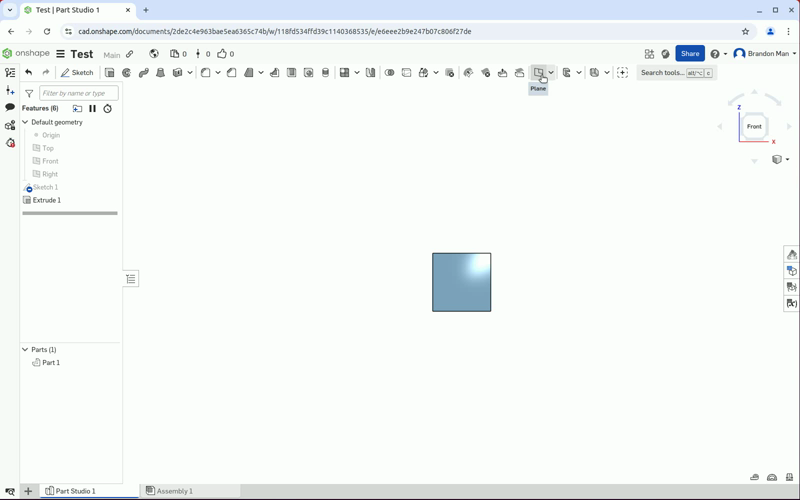
click(541, 75)
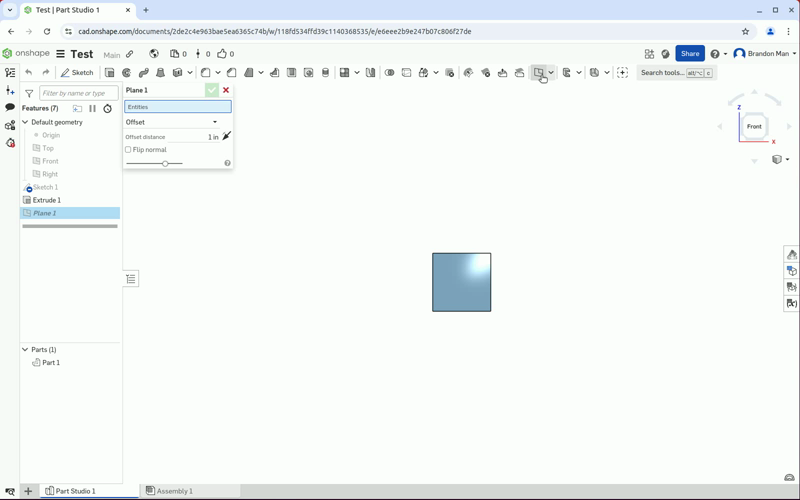
mouse_move(73, 163)
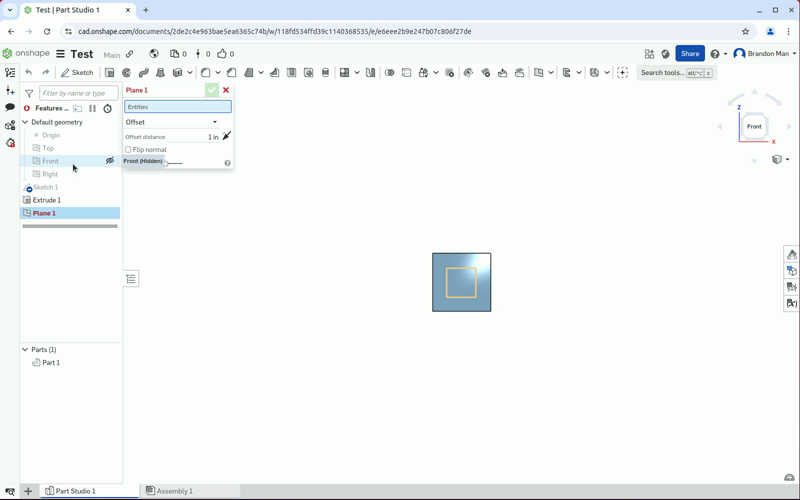
click(73, 163)
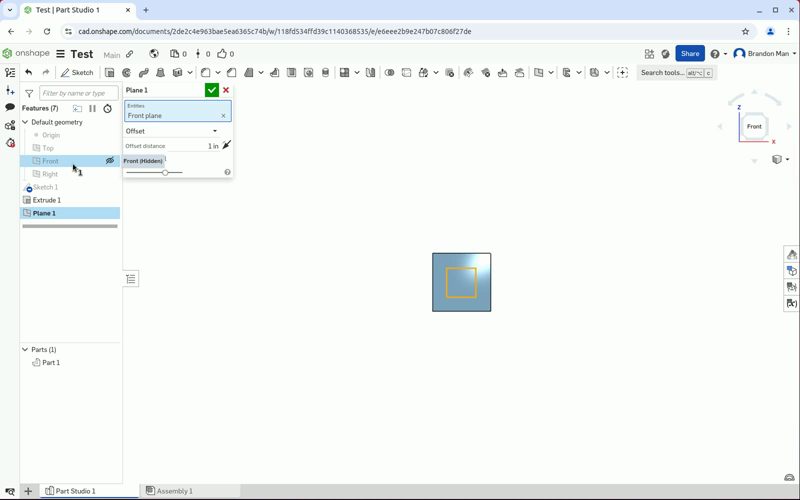
key(tab, 2)
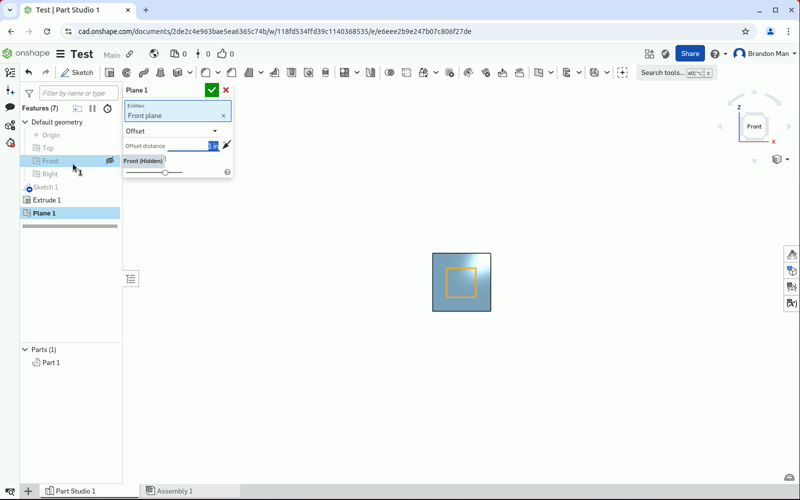
text(16.361)
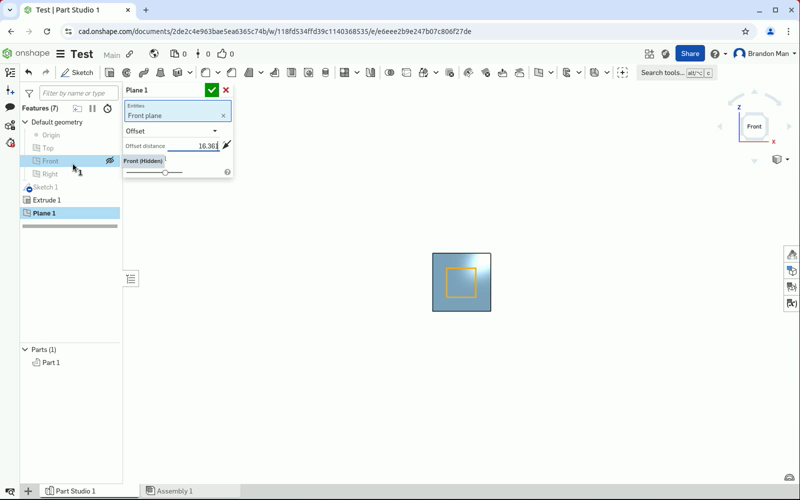
key(enter, 2)
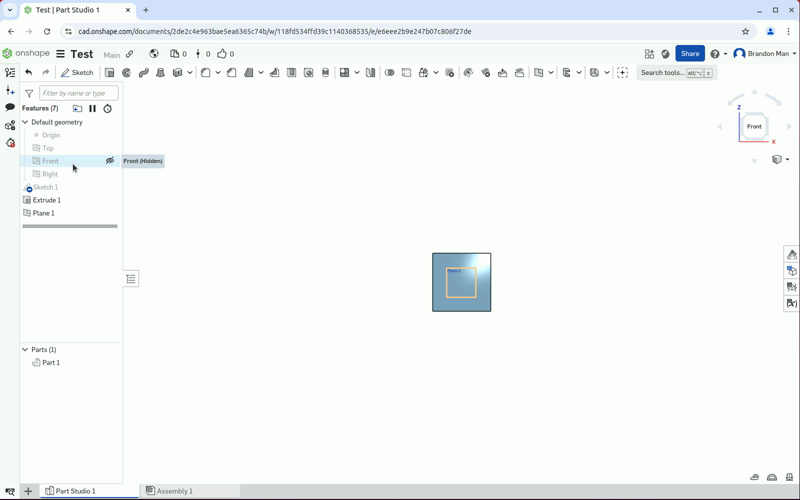
key(shift+s)
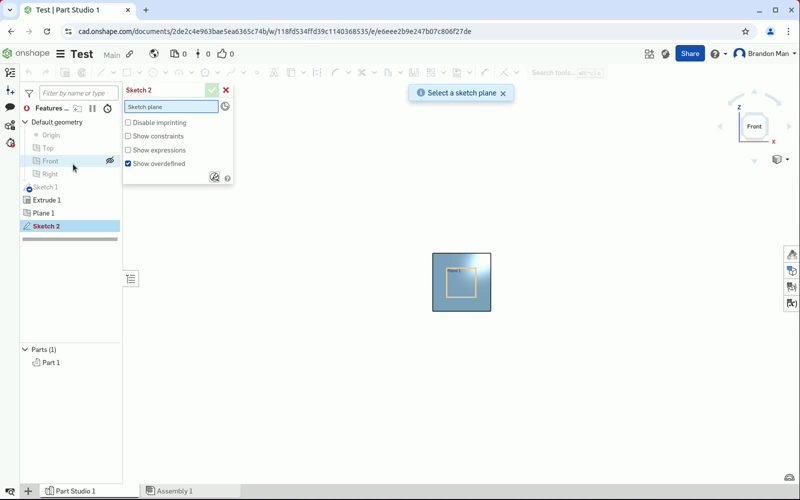
mouse_move(73, 215)
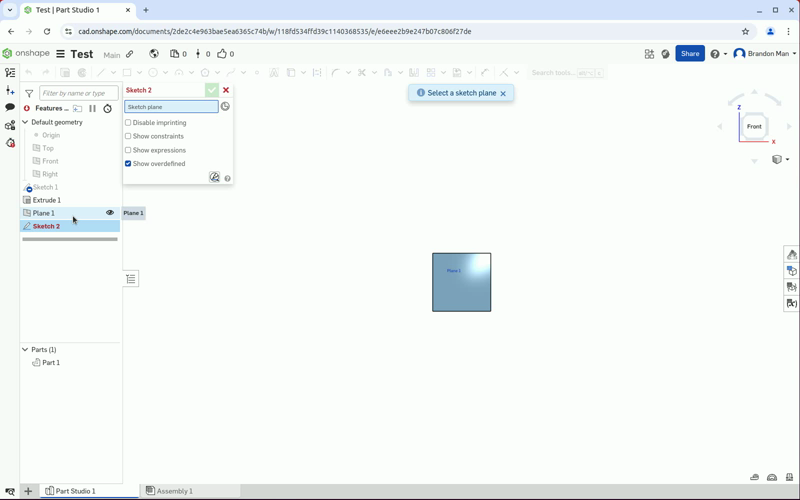
click(73, 215)
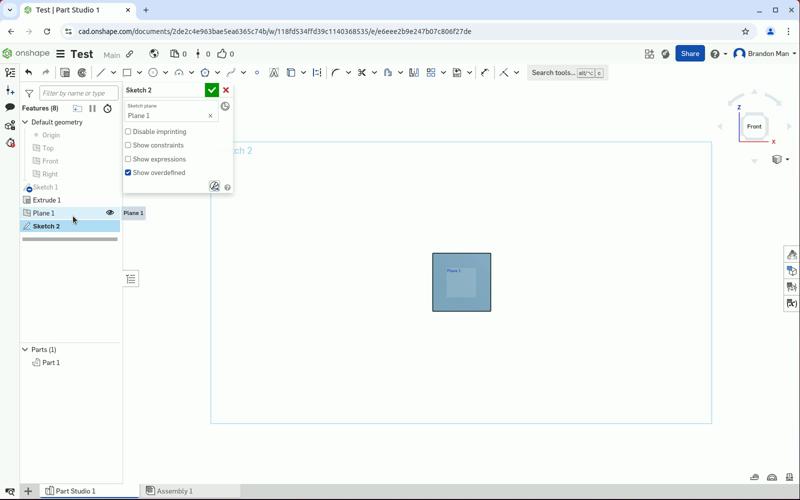
mouse_move(73, 352)
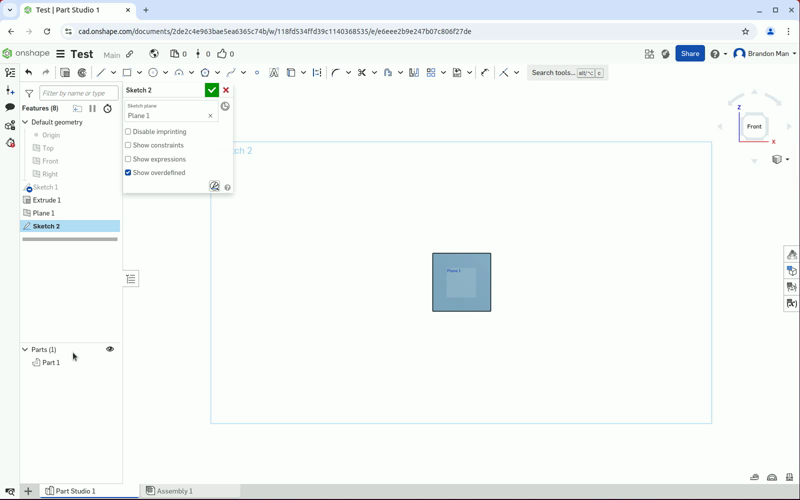
key(y)
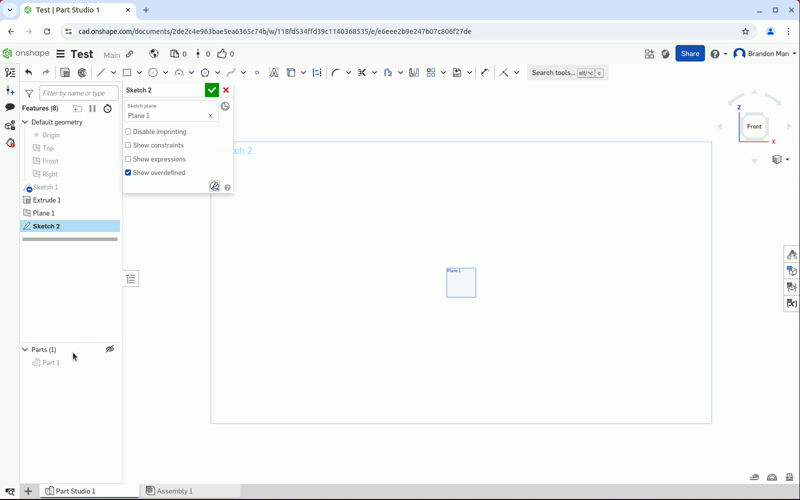
key(c)
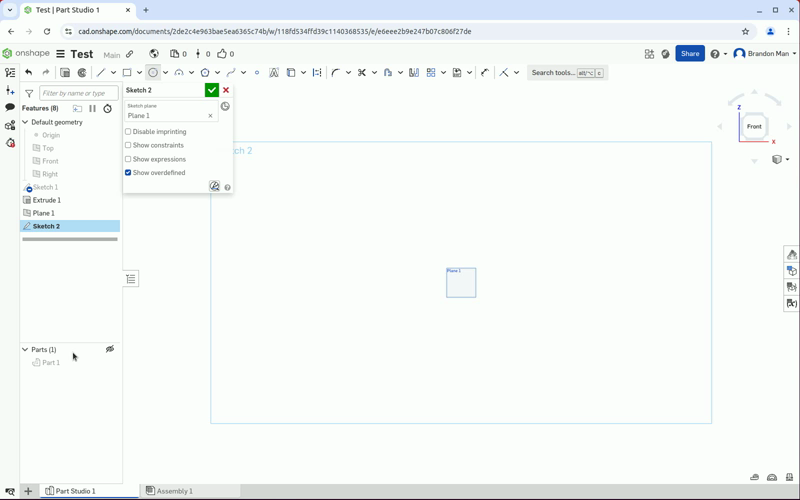
key_down(shift)
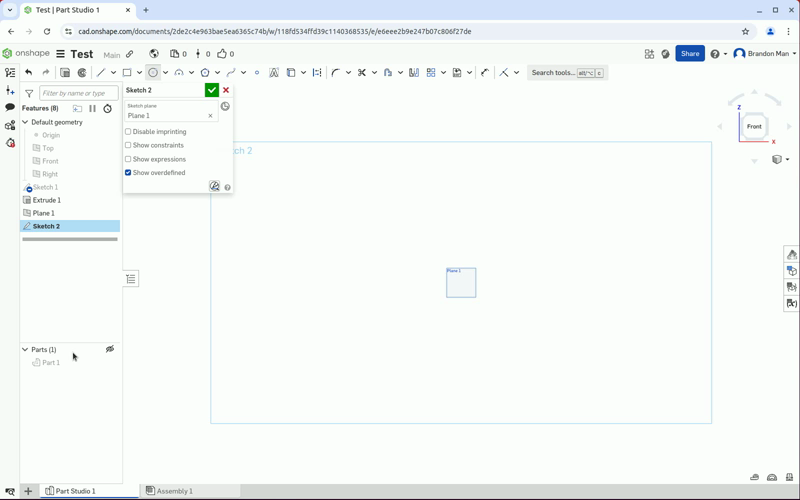
mouse_move(460, 282)
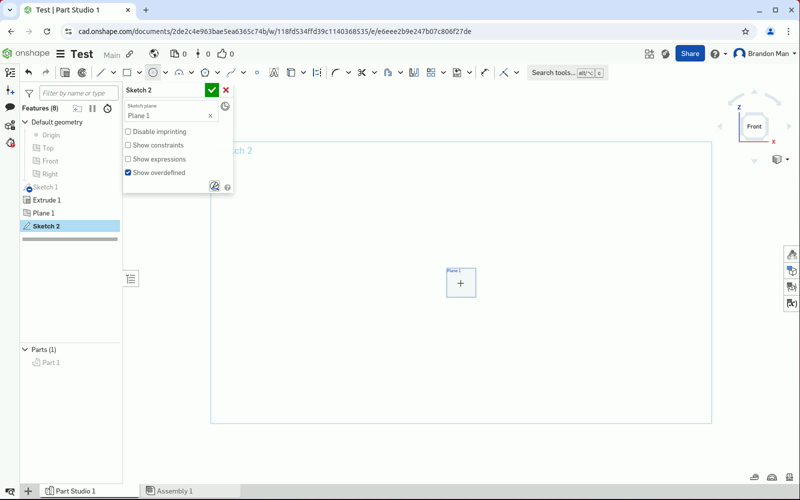
click(460, 282)
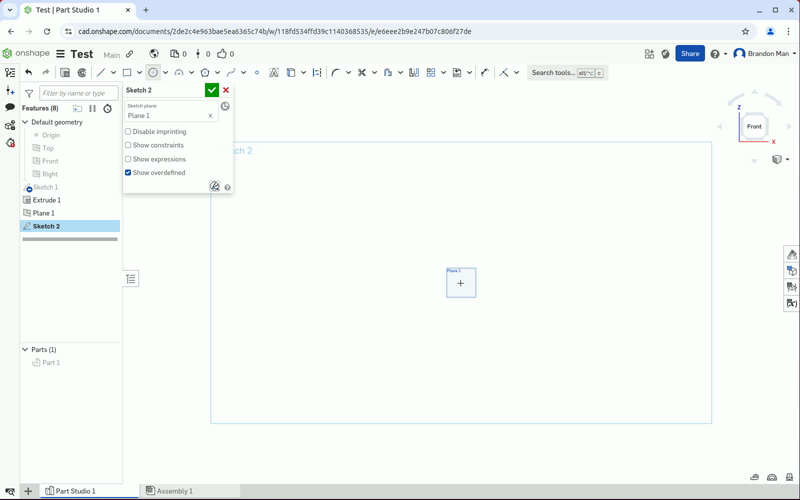
key_up(shift)
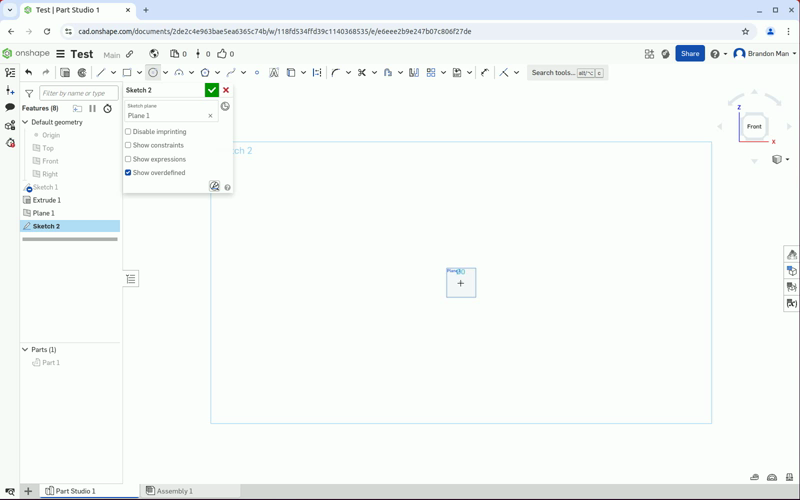
mouse_move(475, 282)
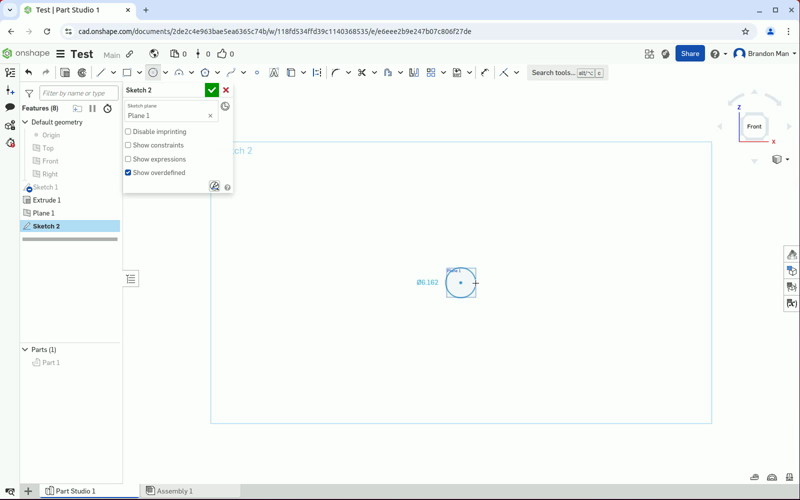
click(475, 282)
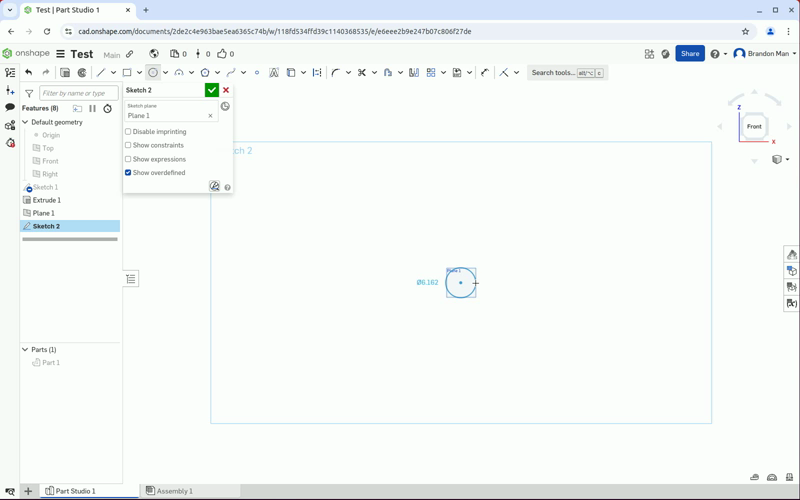
key(esc)
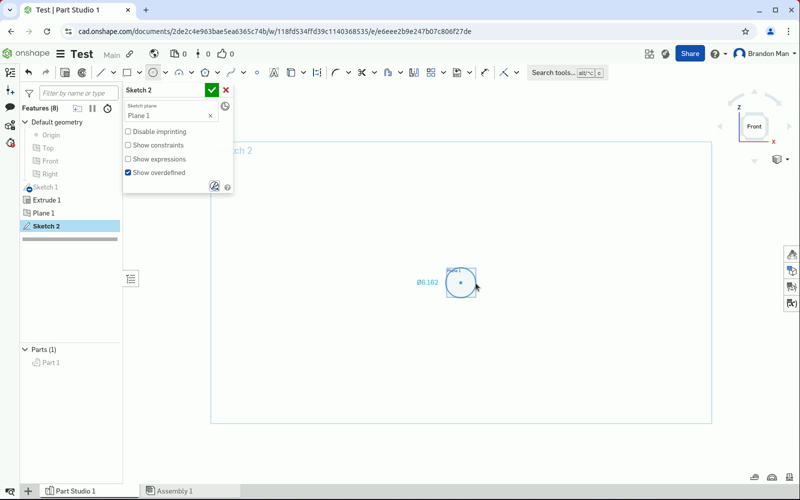
mouse_move(456, 288)
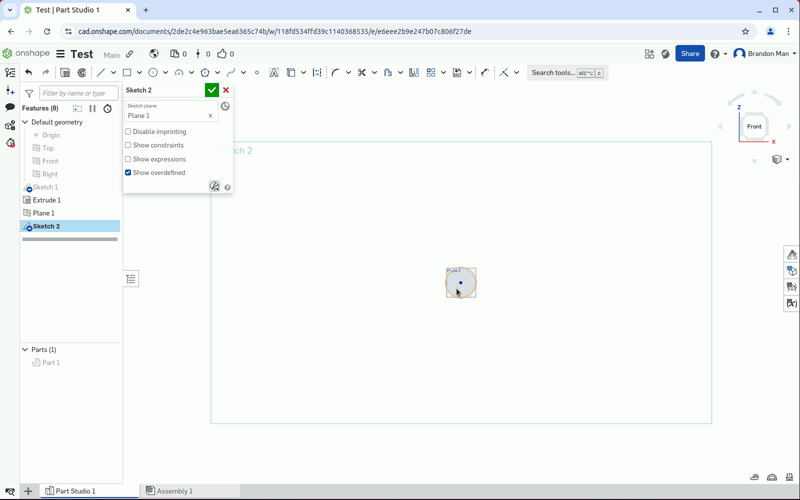
scroll(6)
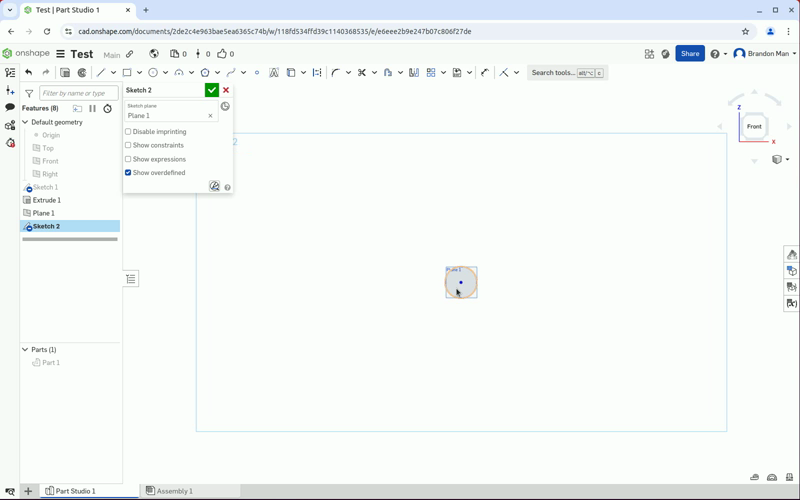
scroll(6)
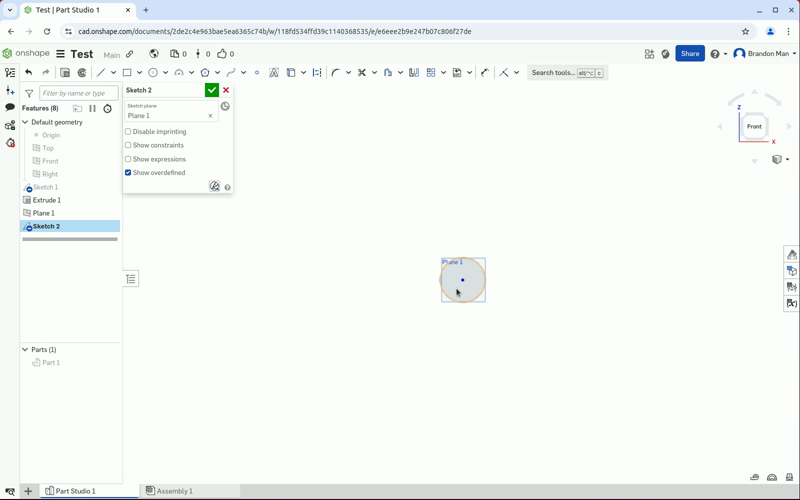
scroll(6)
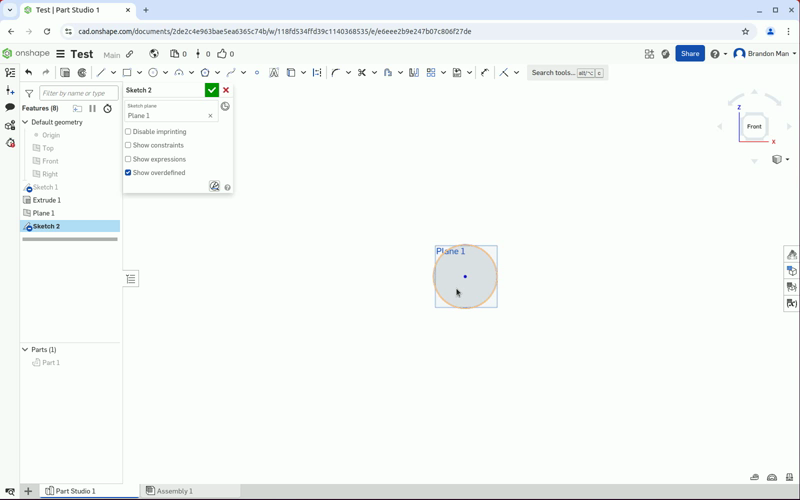
scroll(6)
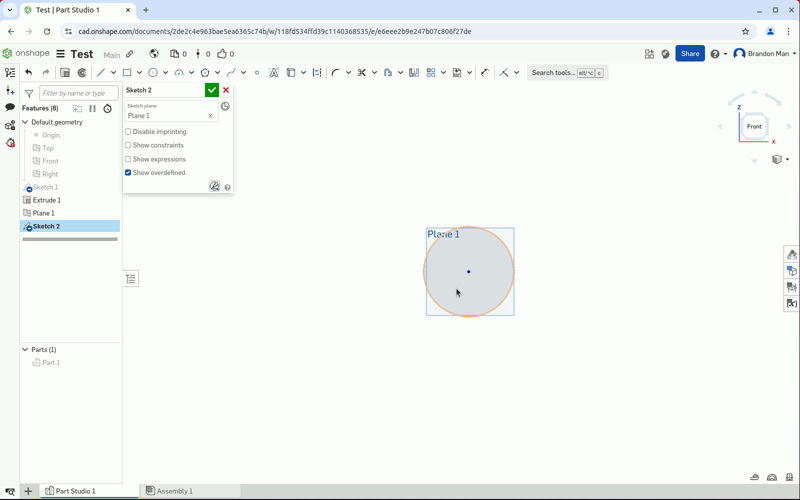
scroll(6)
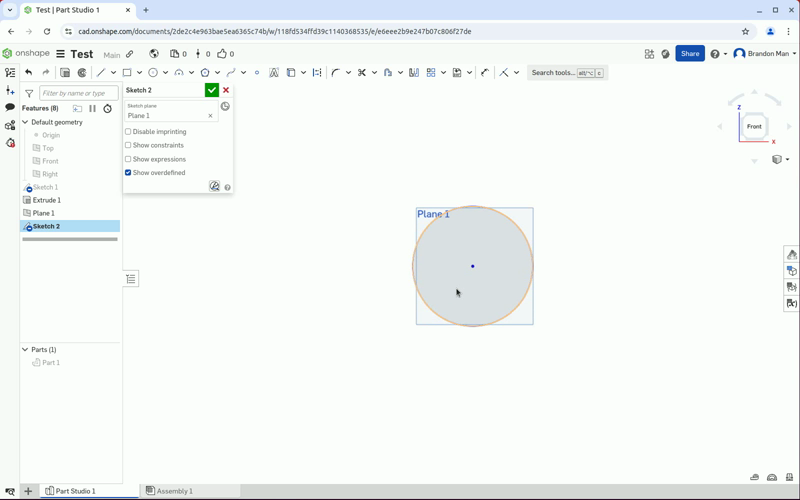
scroll(6)
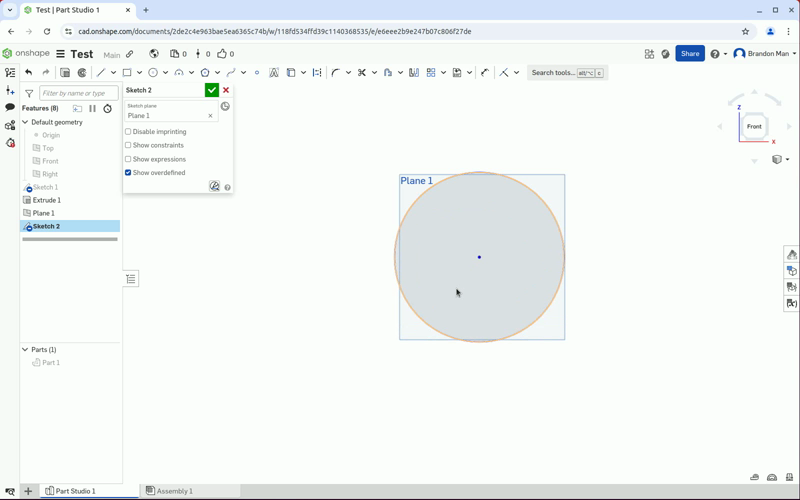
scroll(6)
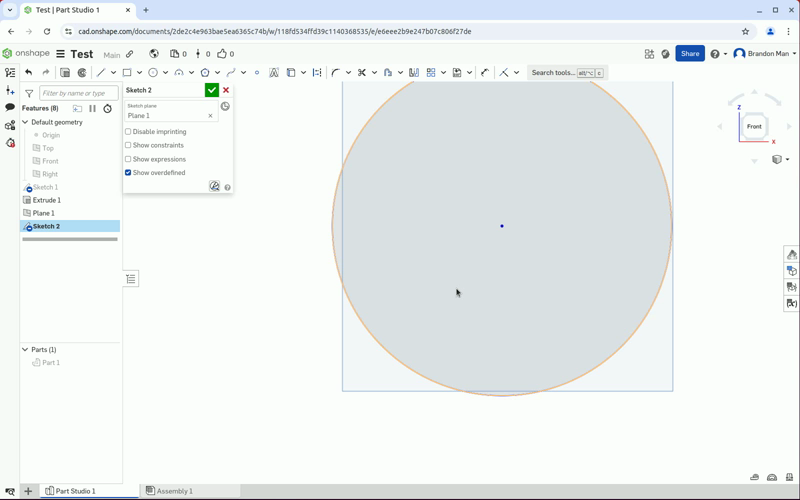
click(456, 288)
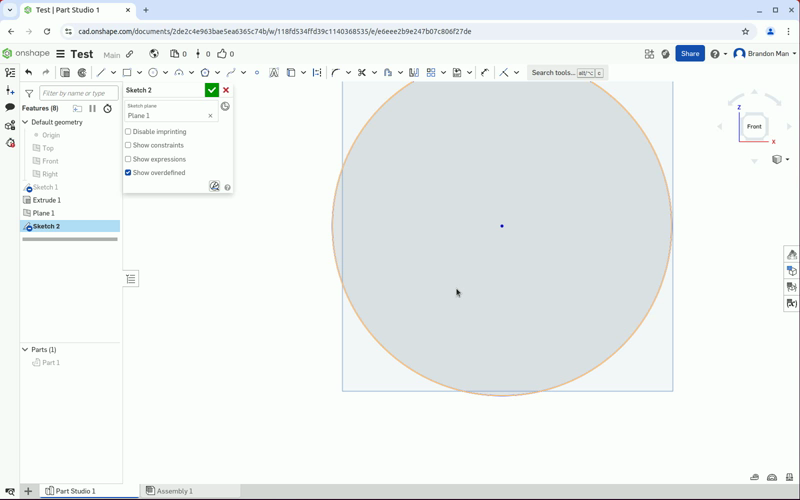
scroll(-6)
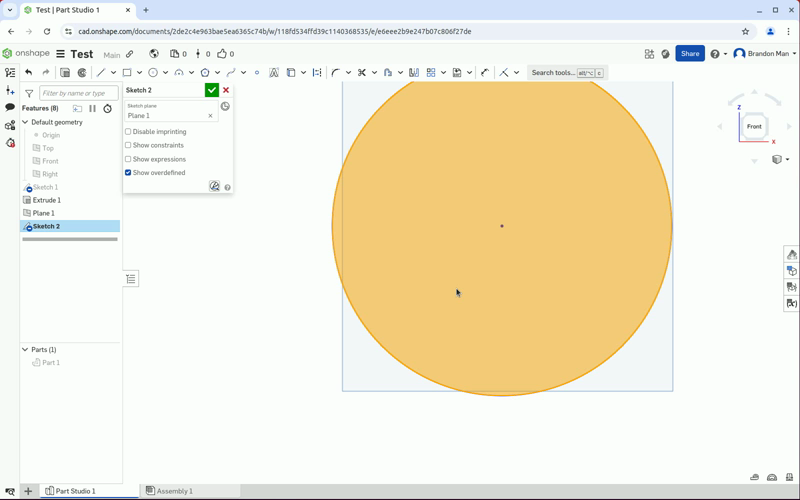
scroll(-6)
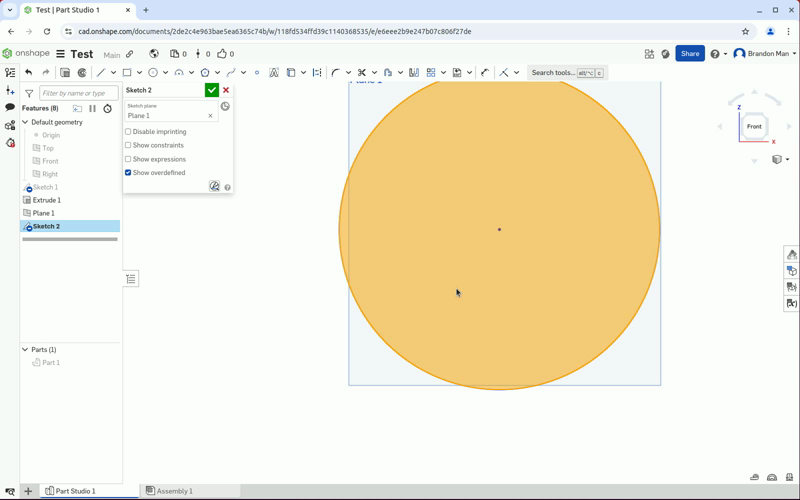
scroll(-6)
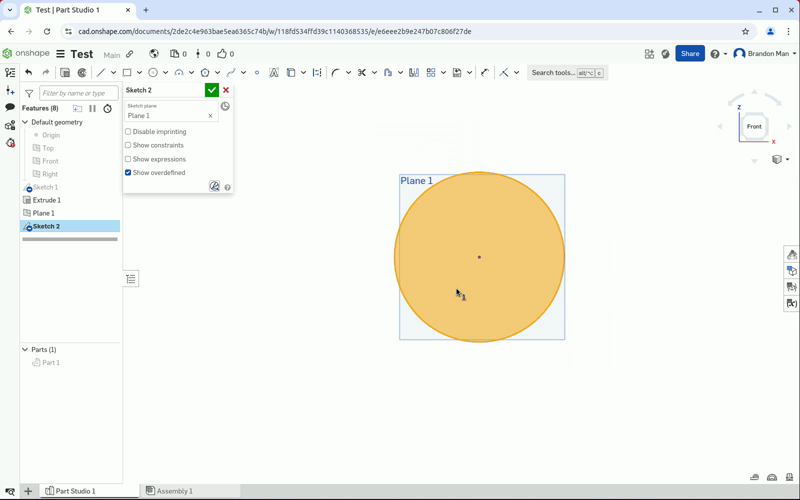
scroll(-6)
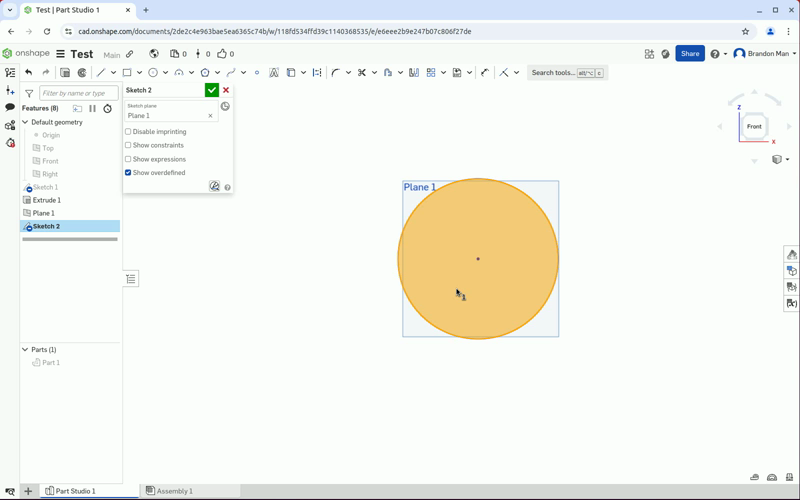
scroll(-6)
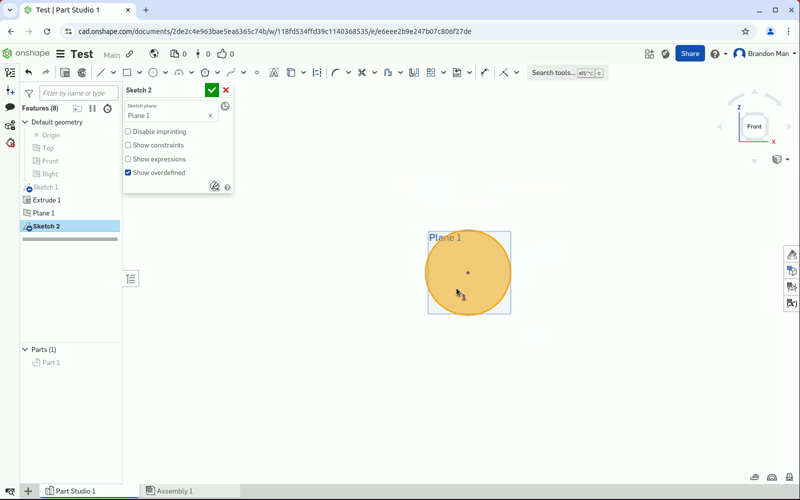
scroll(-6)
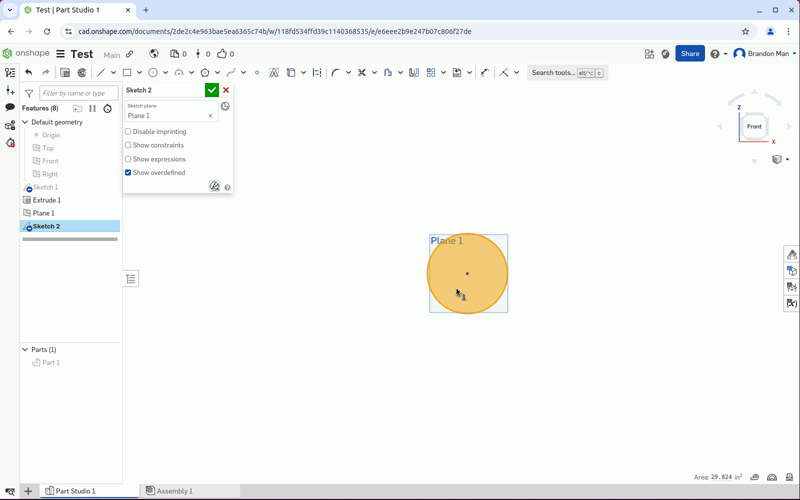
scroll(-6)
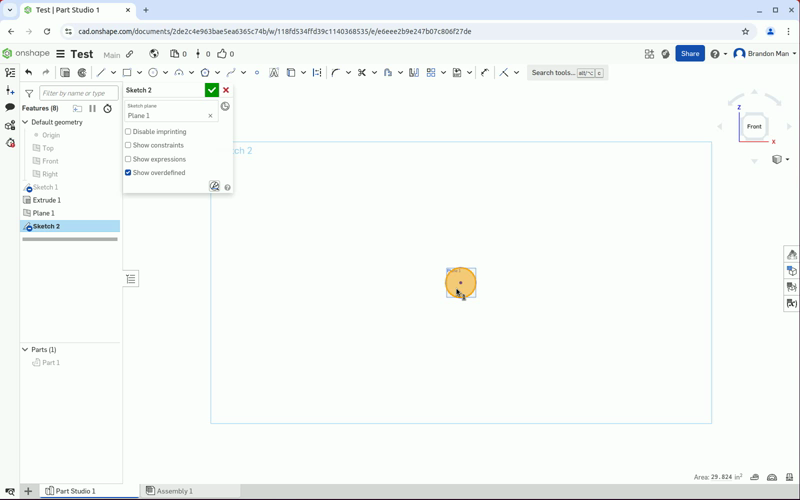
mouse_move(73, 352)
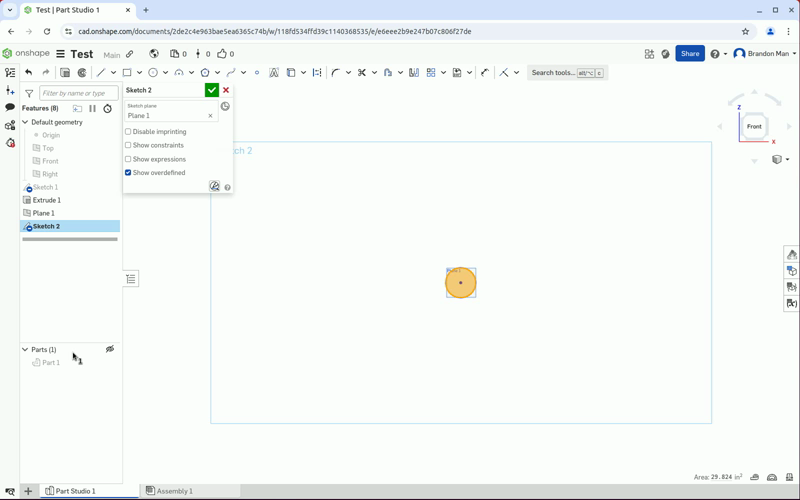
key(shift+y)
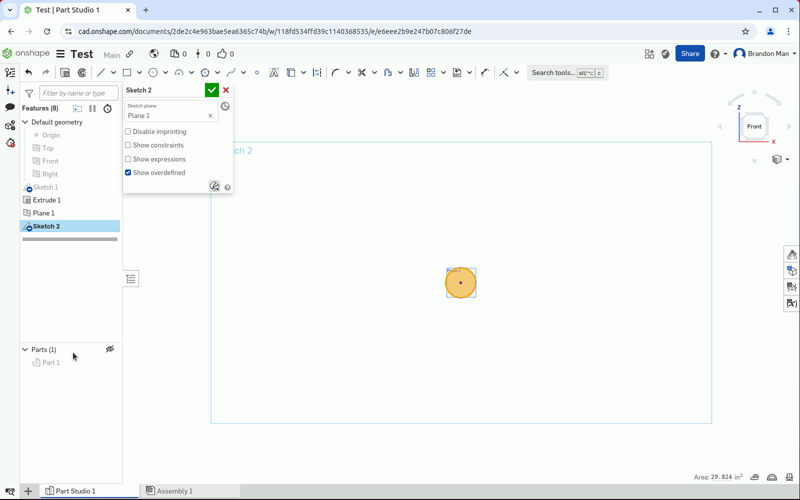
key(shift+e)
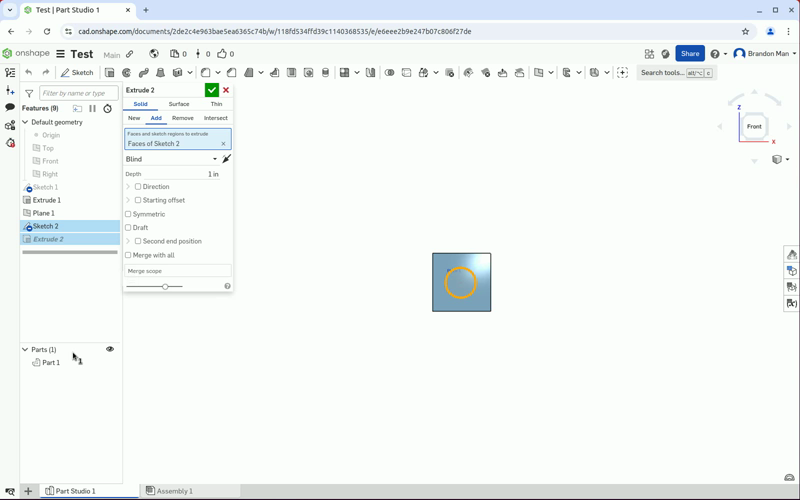
mouse_move(143, 106)
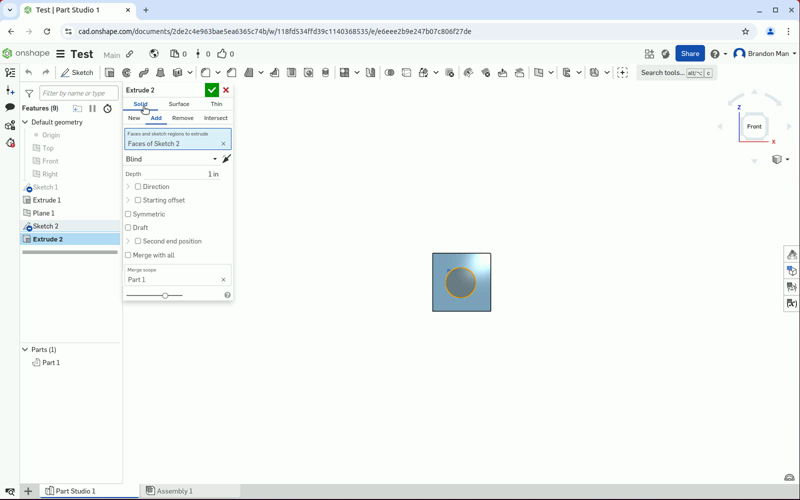
click(143, 106)
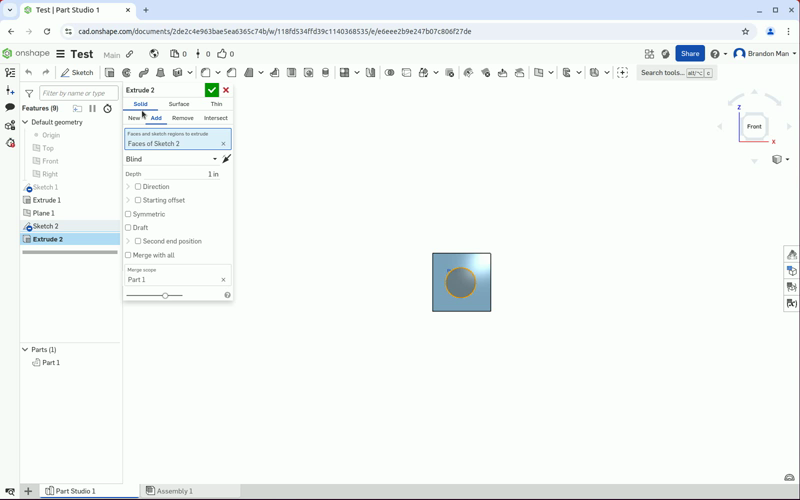
mouse_move(137, 120)
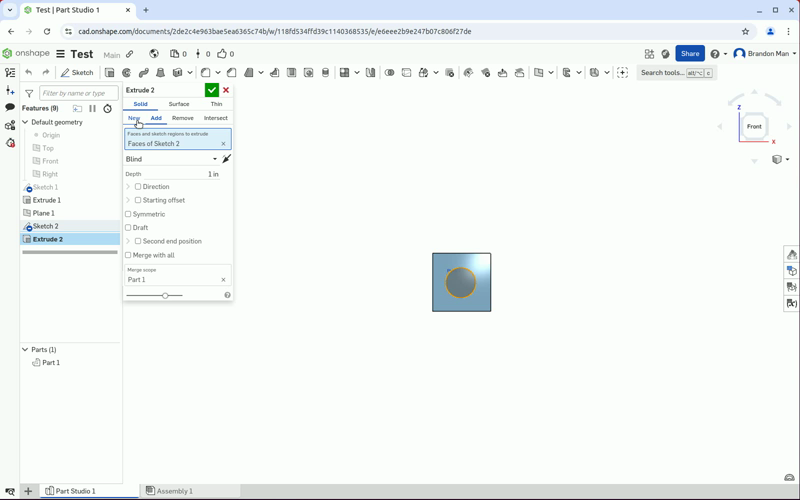
click(137, 120)
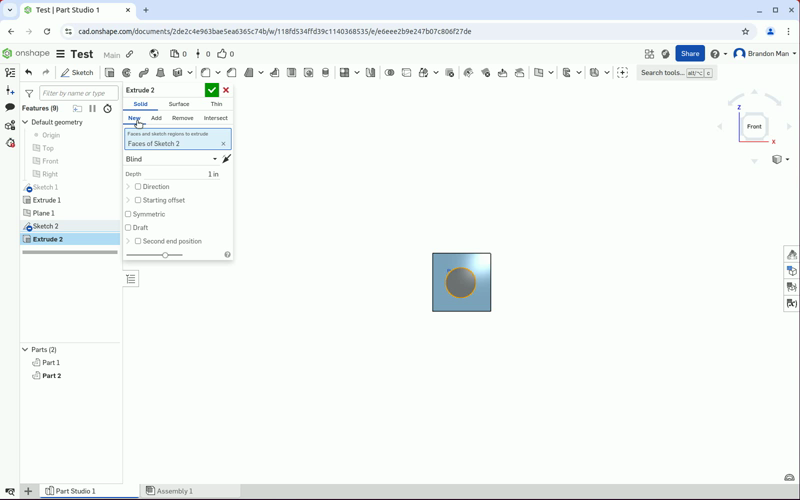
key(tab, 4)
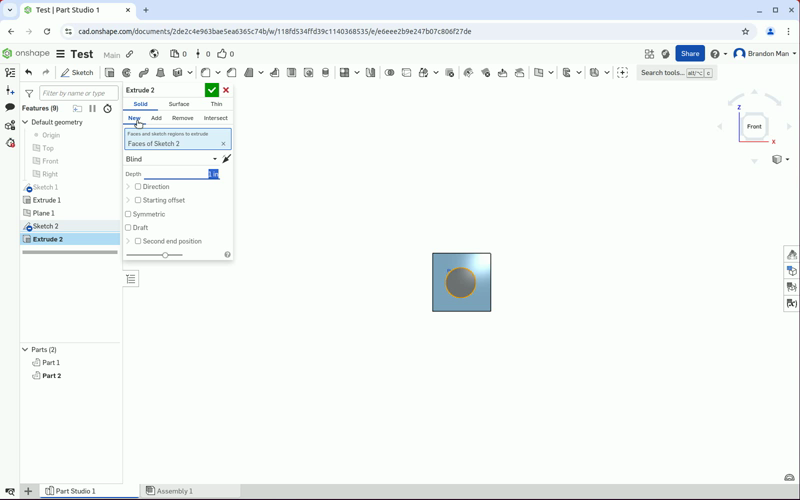
text(0.481)
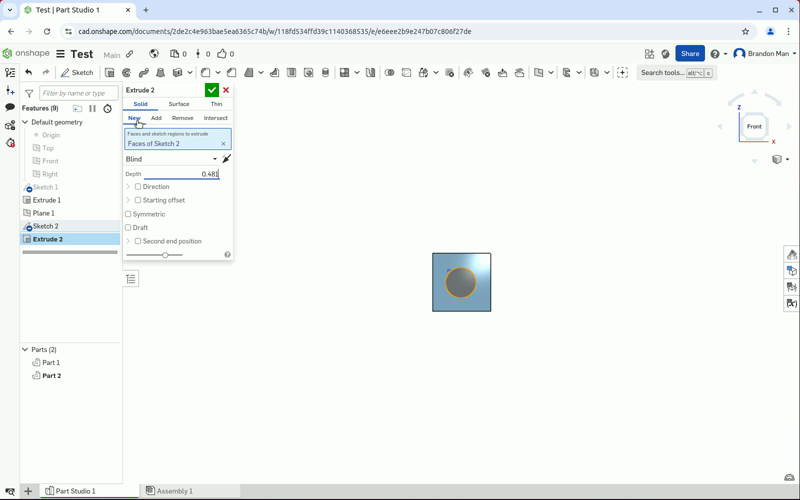
key(enter)
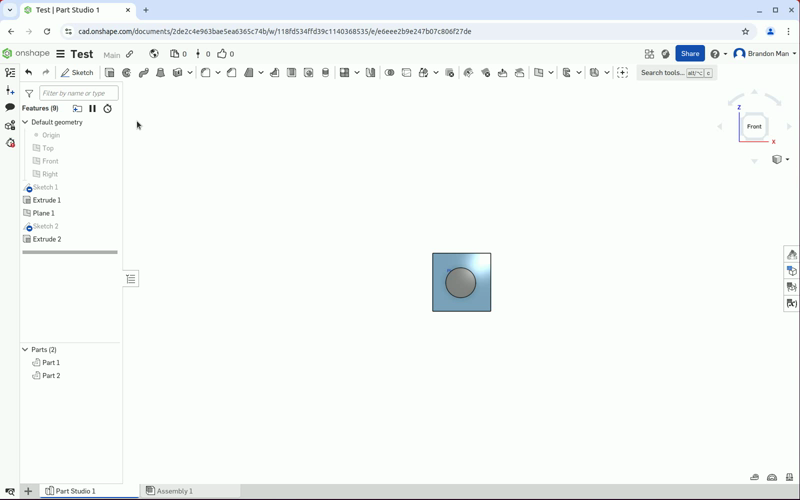
key(shift+h)
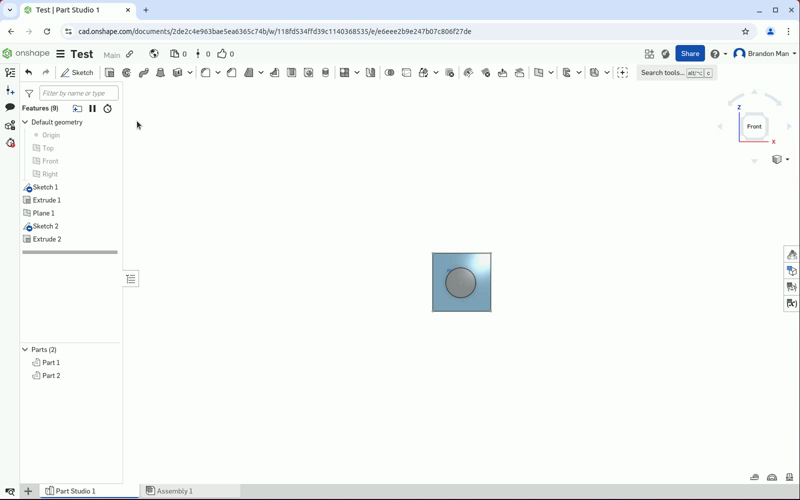
key(shift+h)
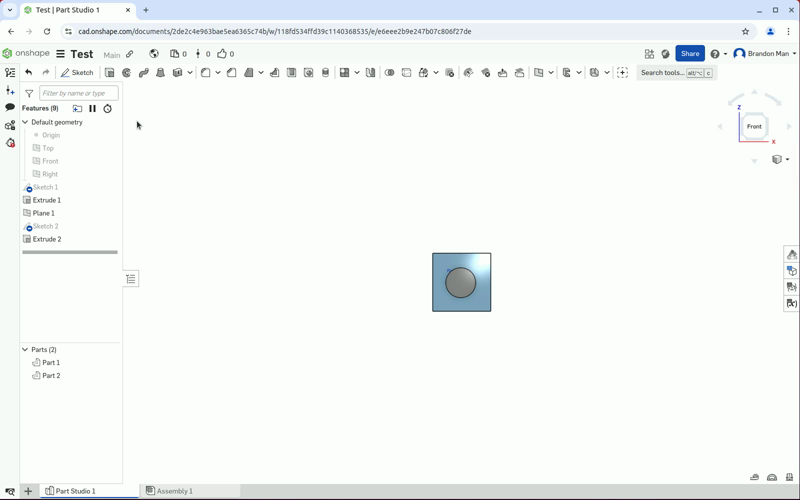
mouse_move(73, 189)
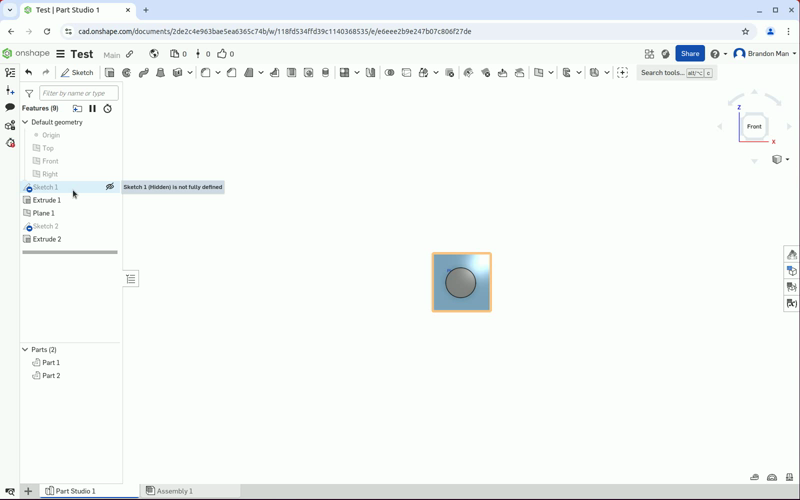
click(73, 189)
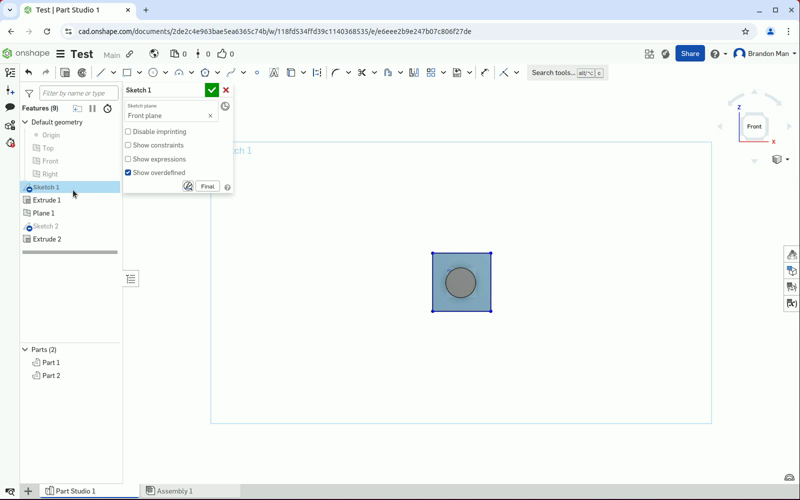
mouse_move(229, 92)
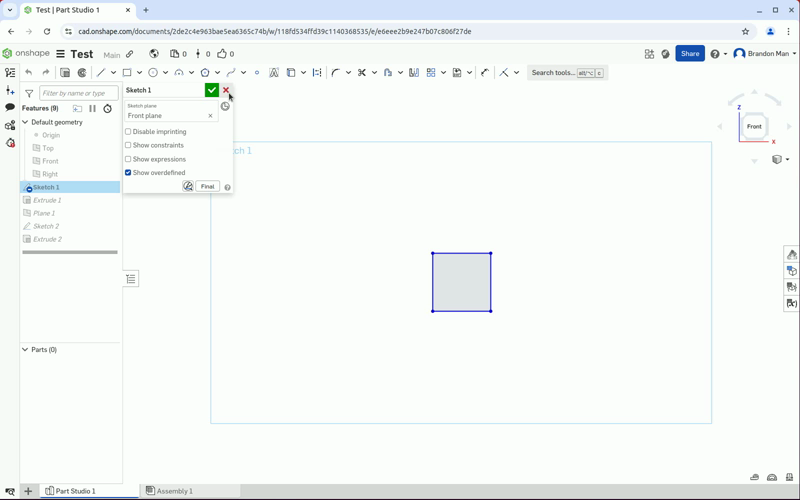
click(229, 92)
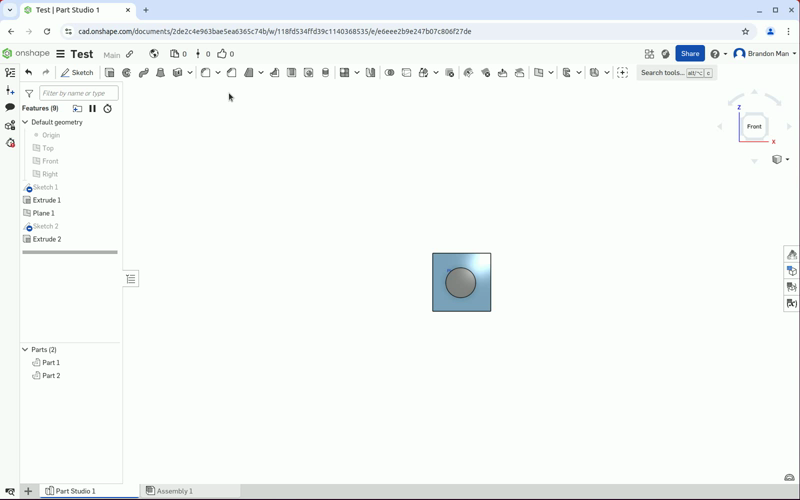
mouse_move(541, 75)
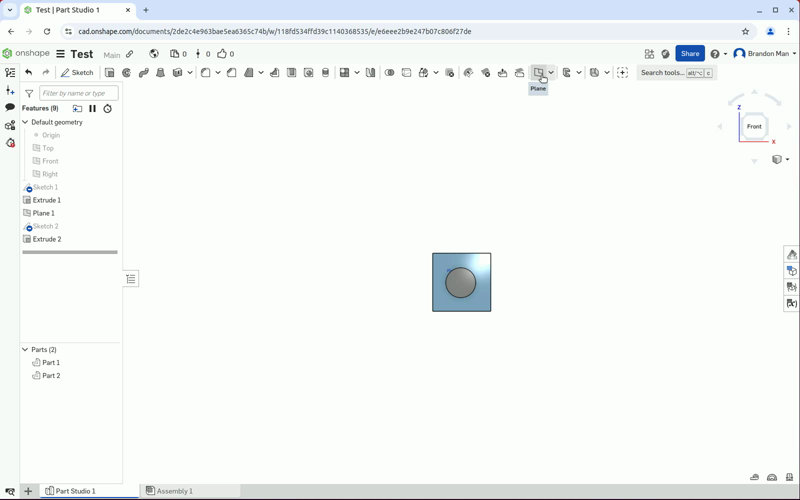
click(541, 75)
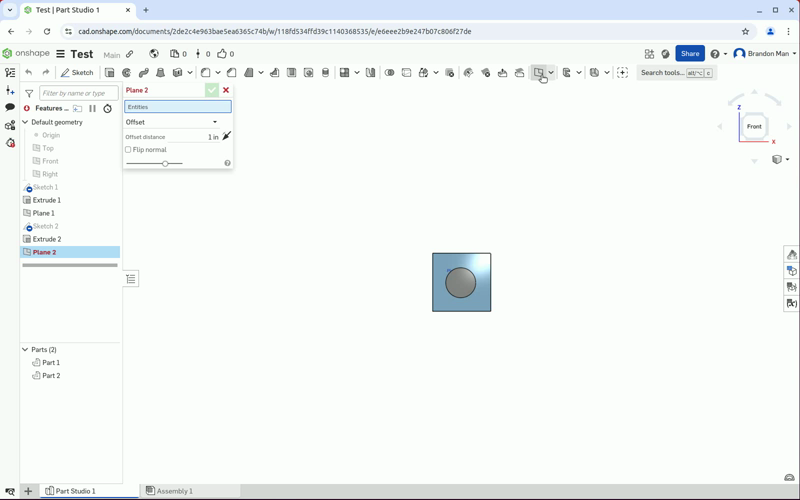
mouse_move(73, 163)
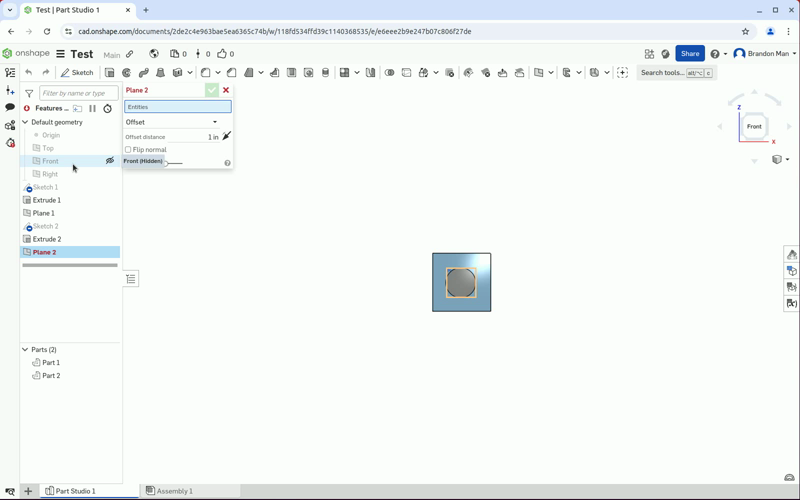
click(73, 163)
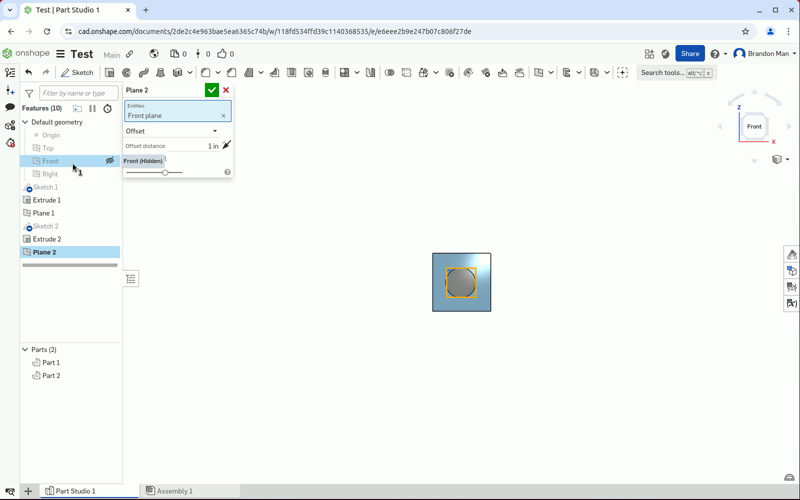
key(tab, 2)
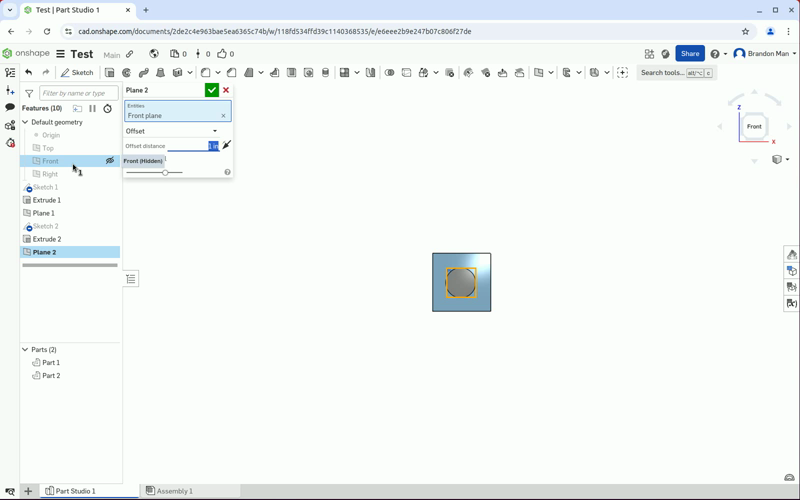
text(17.1)
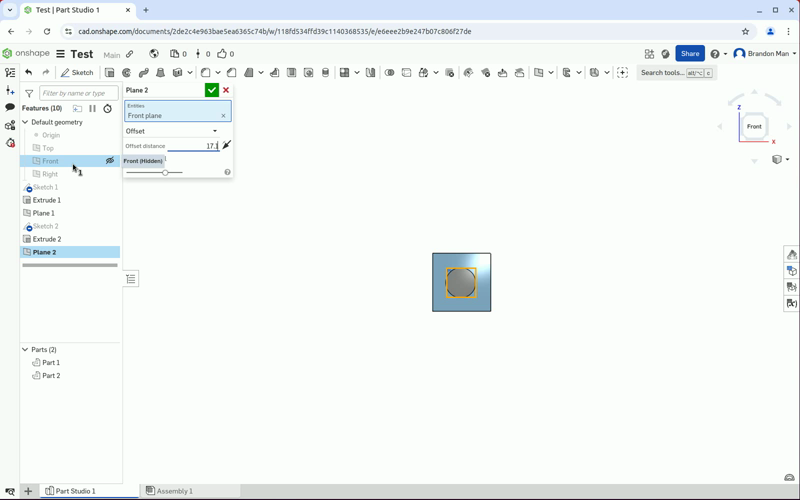
key(enter, 2)
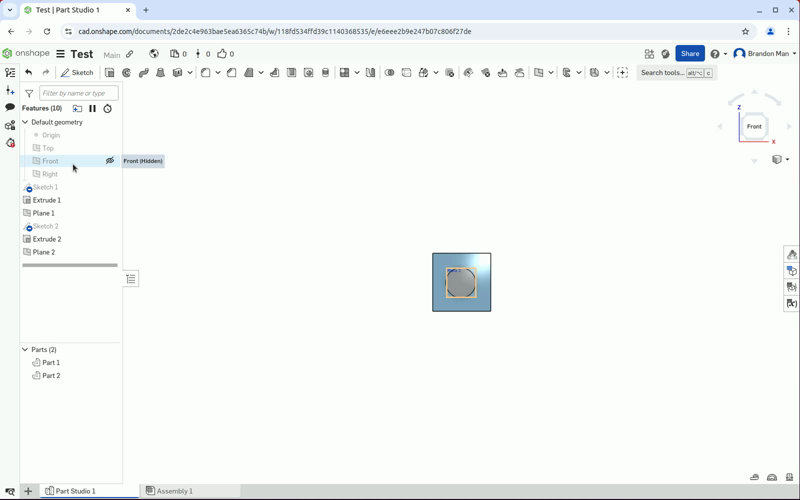
key(shift+s)
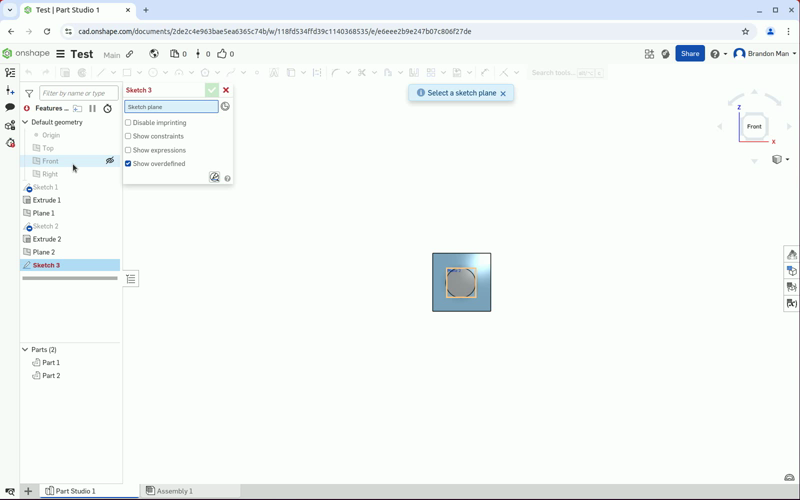
mouse_move(73, 254)
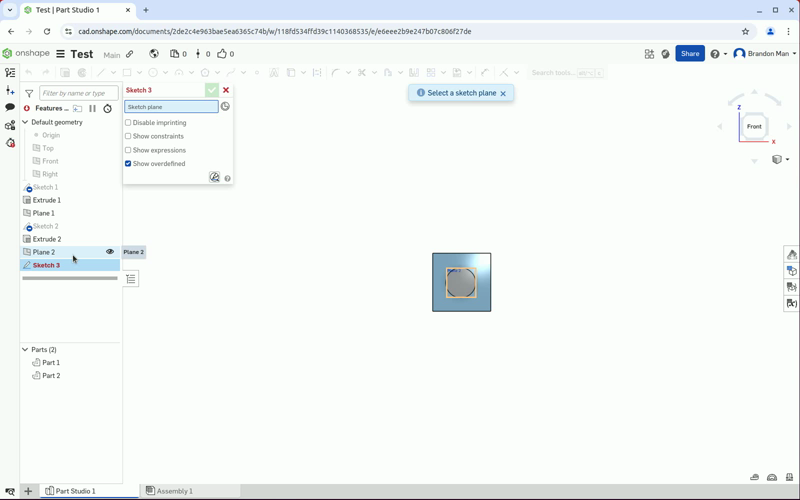
click(73, 254)
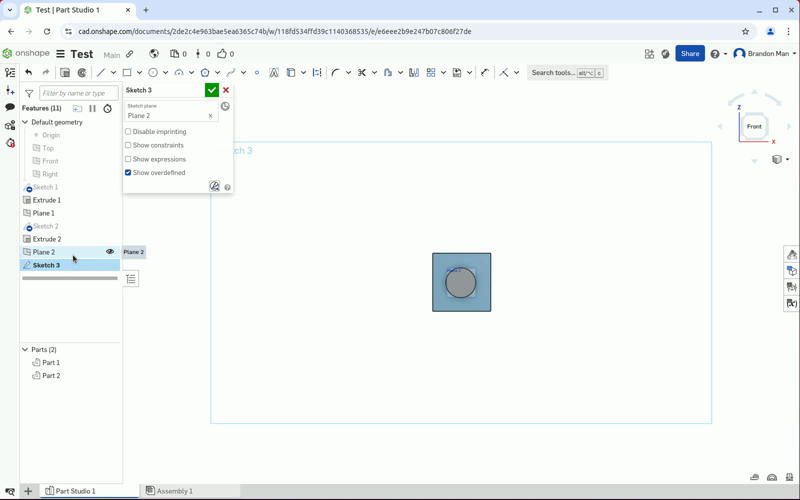
mouse_move(73, 352)
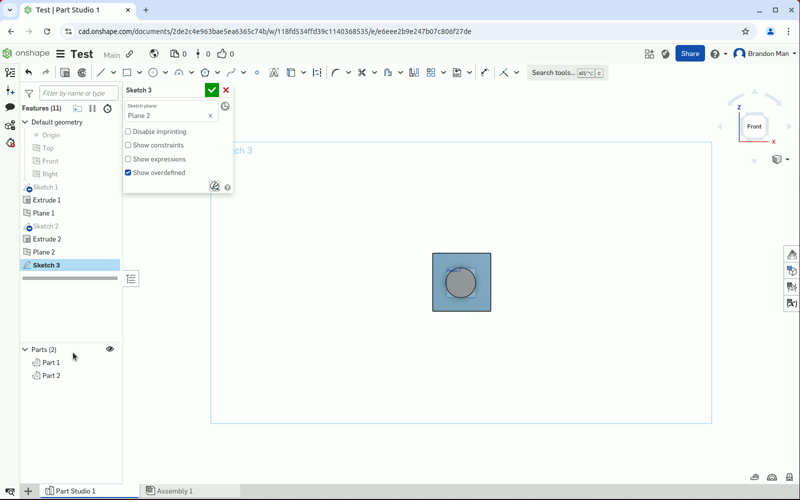
key(y)
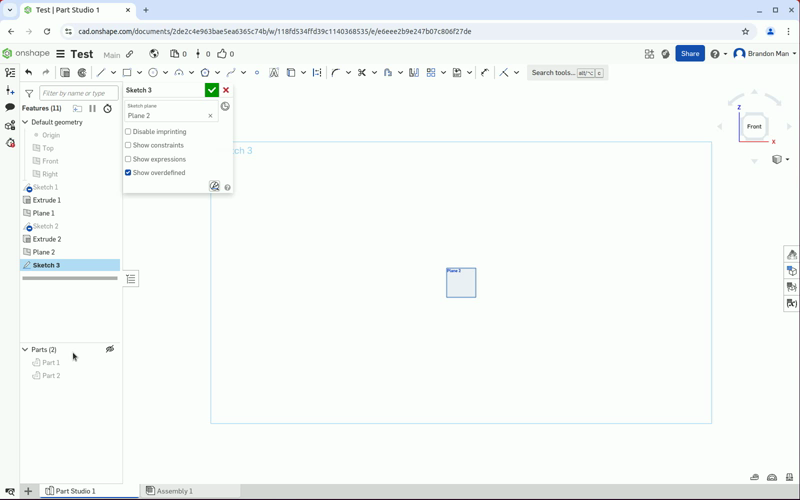
key(c)
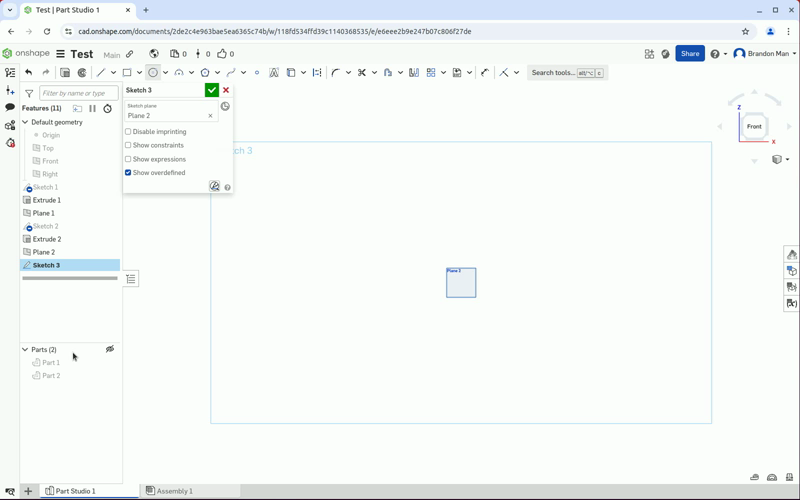
key_down(shift)
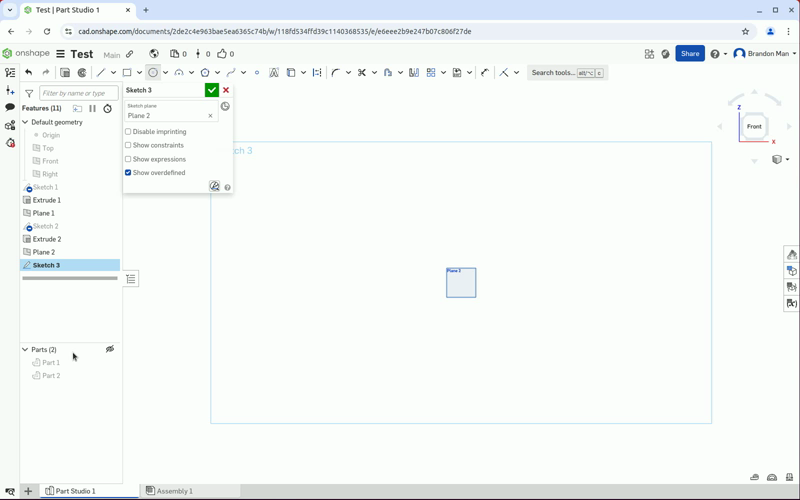
mouse_move(461, 282)
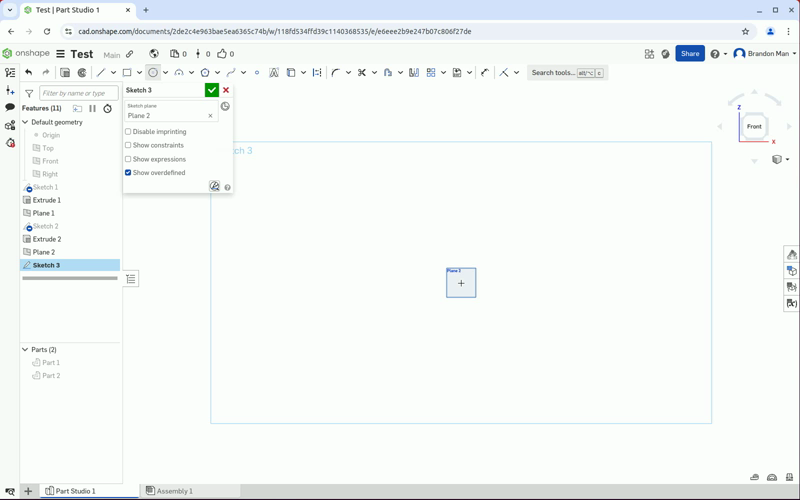
click(461, 282)
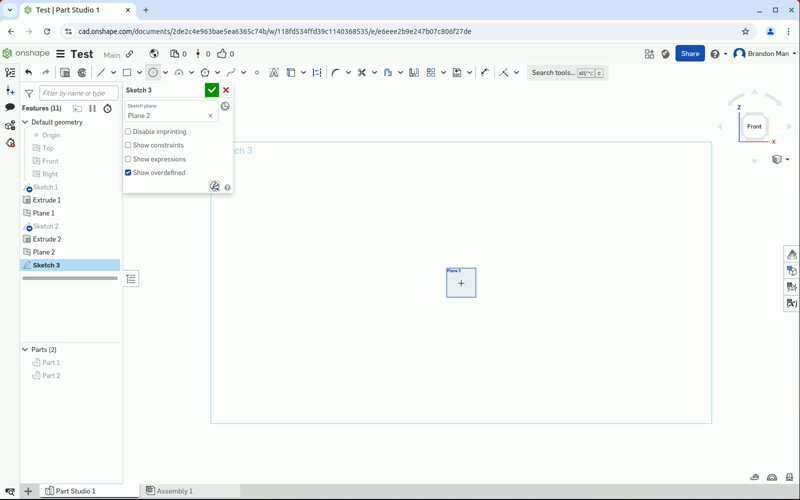
key_up(shift)
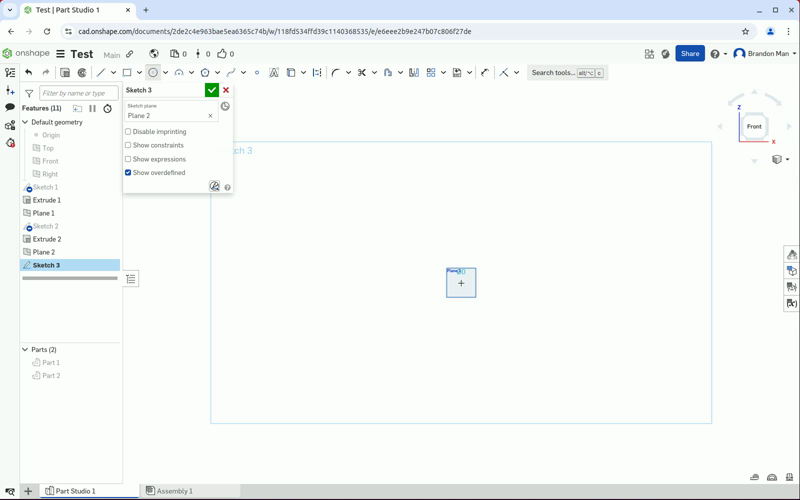
mouse_move(465, 282)
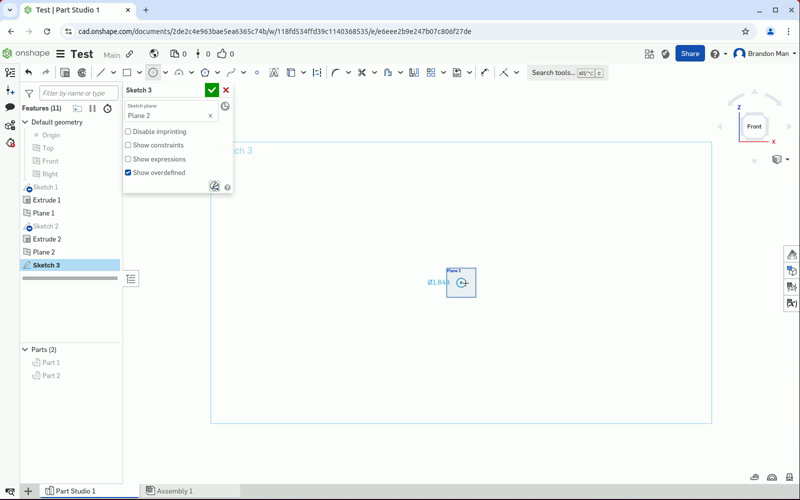
click(465, 282)
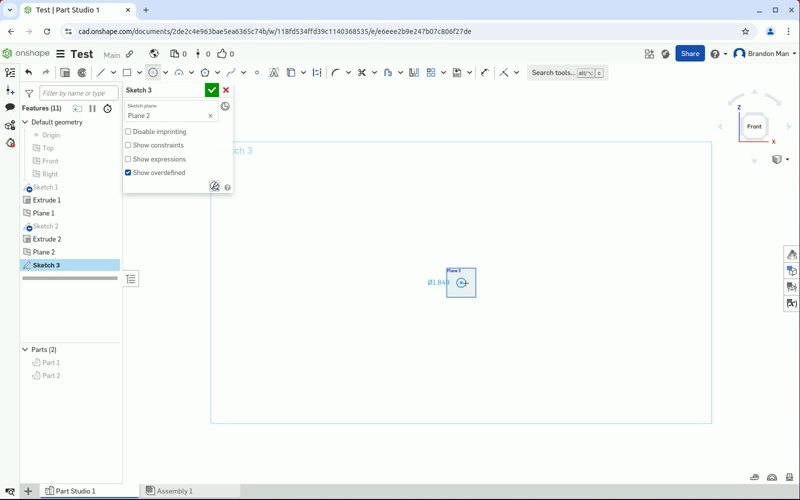
key(esc)
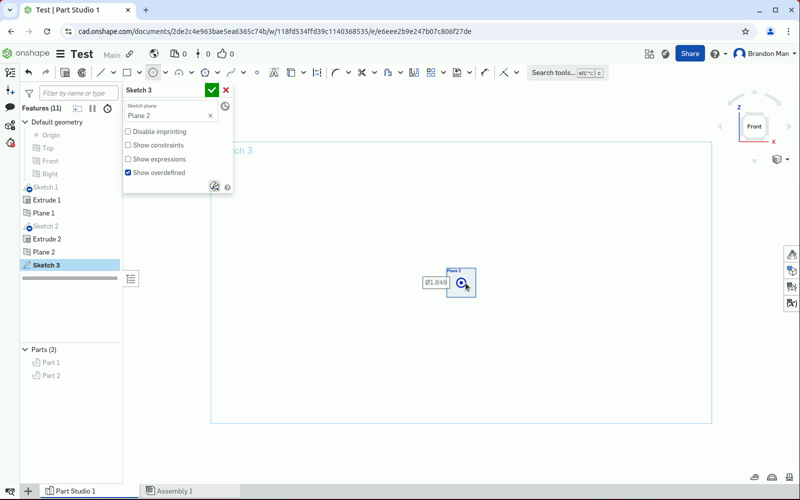
mouse_move(461, 284)
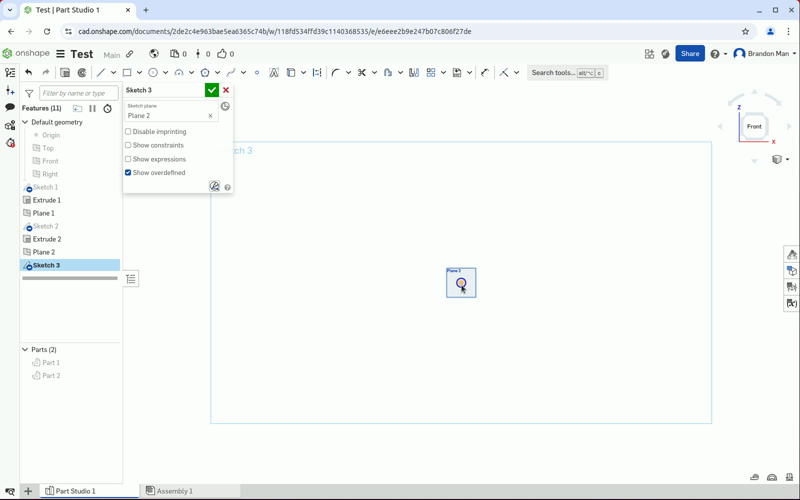
scroll(6)
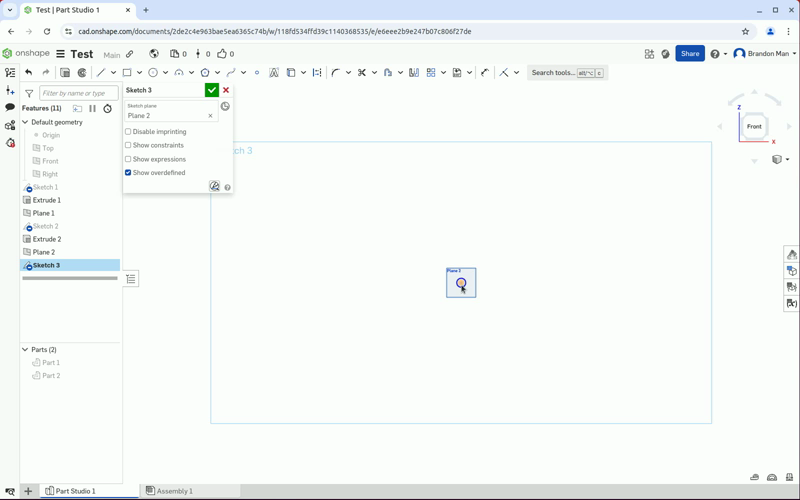
scroll(6)
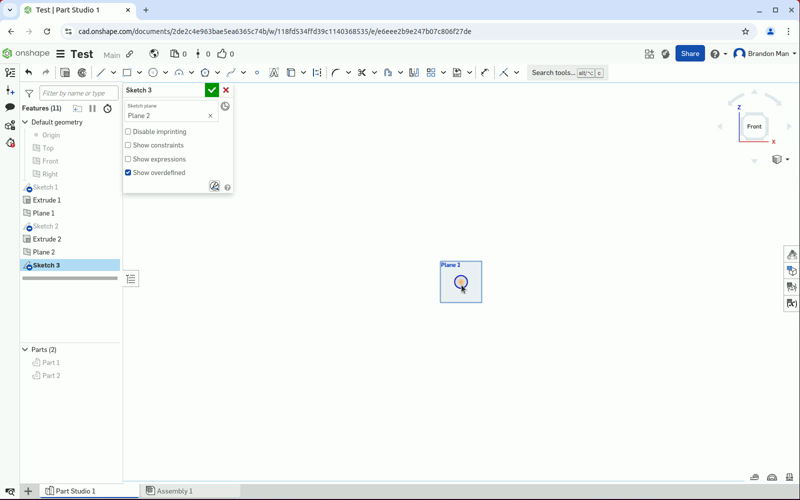
scroll(6)
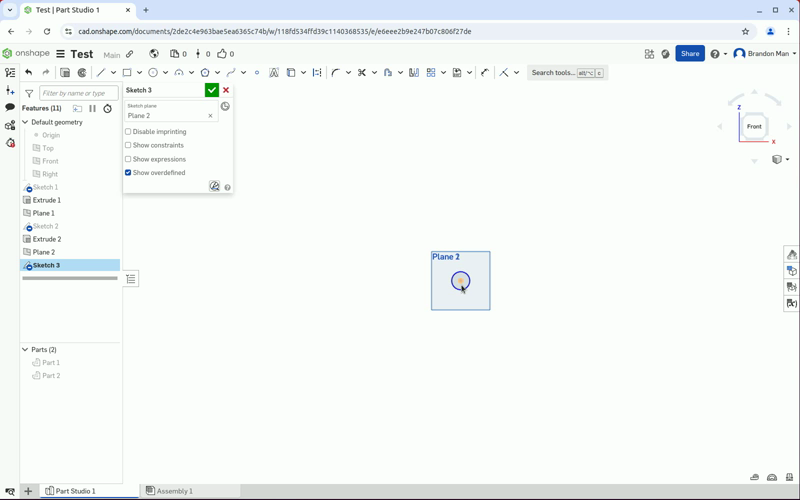
scroll(6)
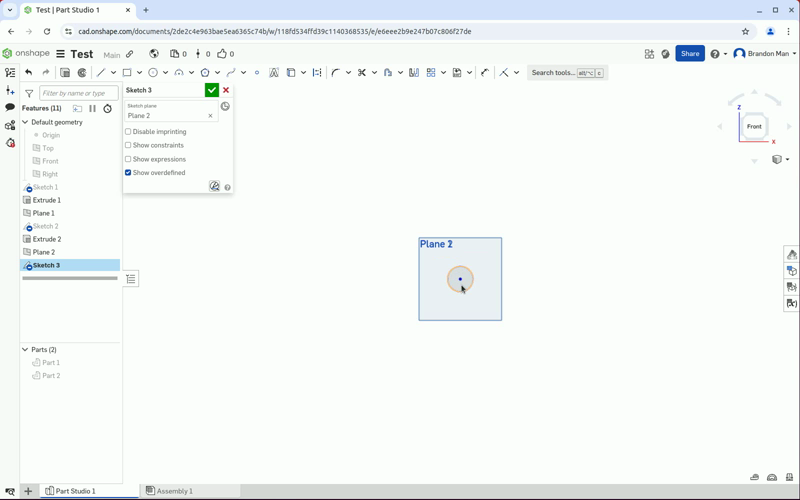
scroll(6)
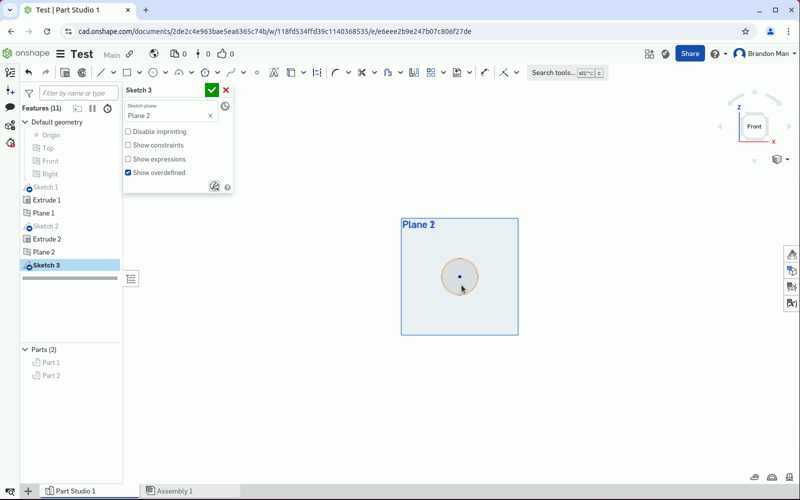
scroll(6)
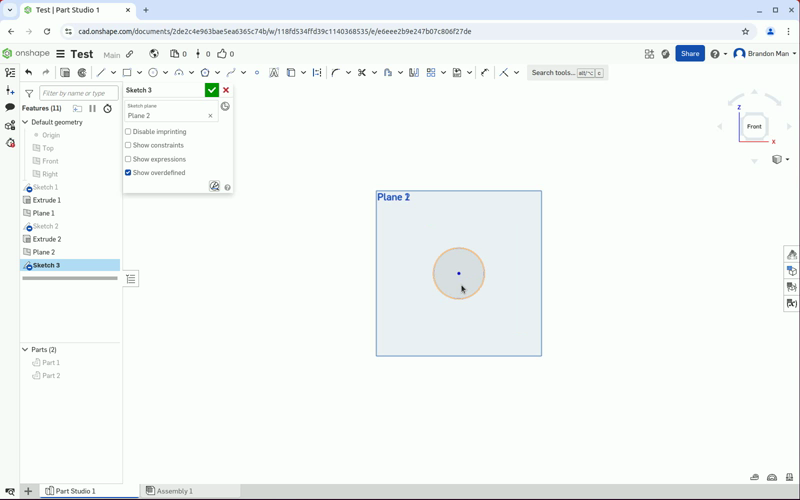
scroll(6)
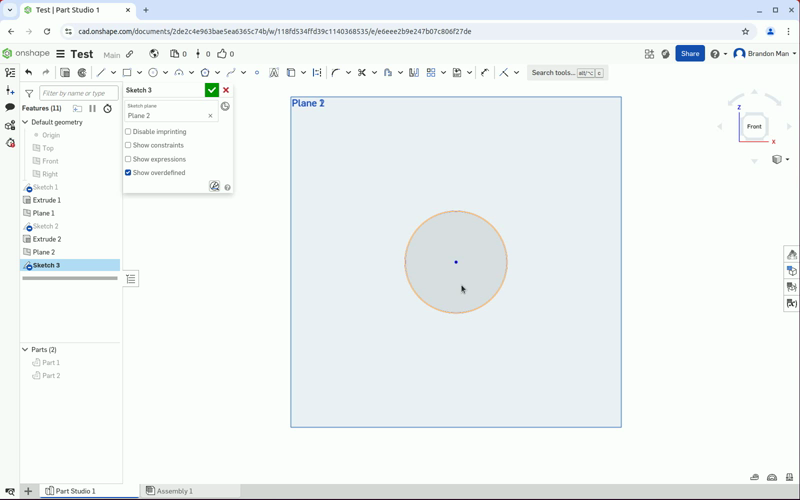
click(461, 284)
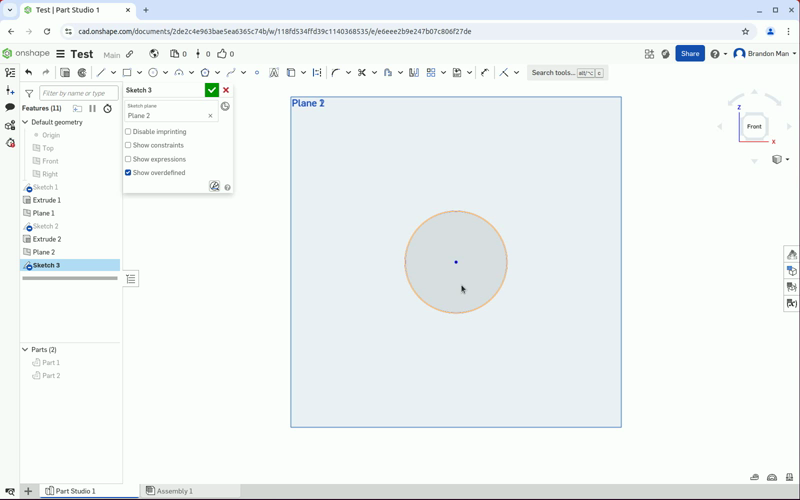
scroll(-6)
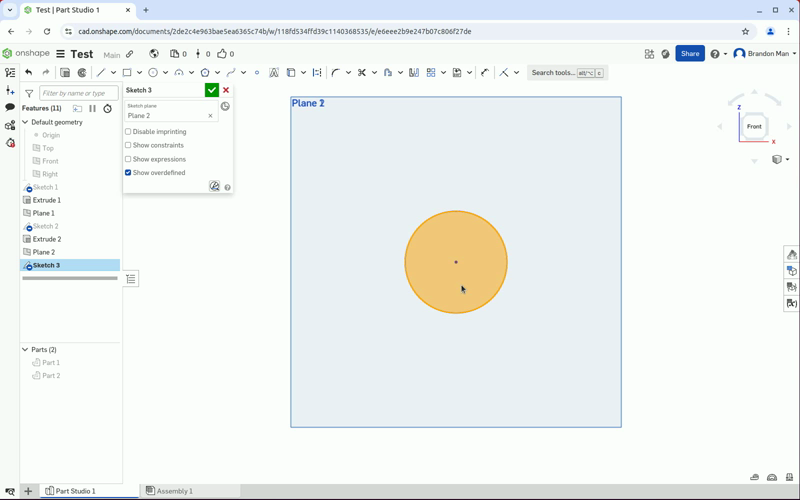
scroll(-6)
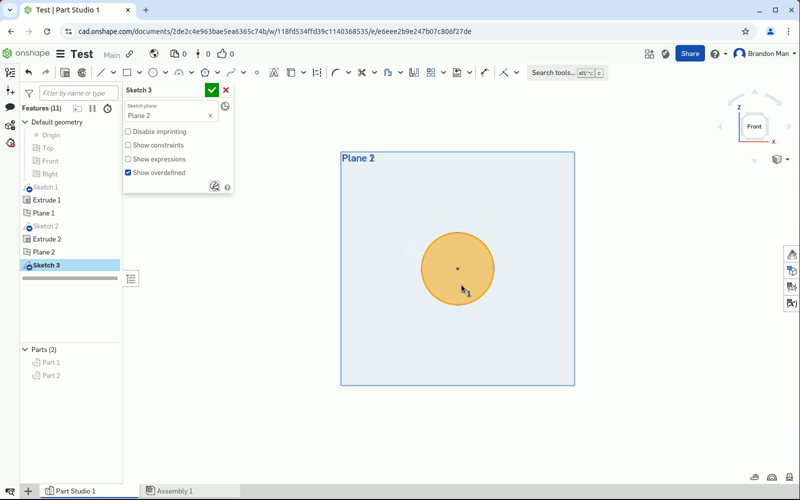
scroll(-6)
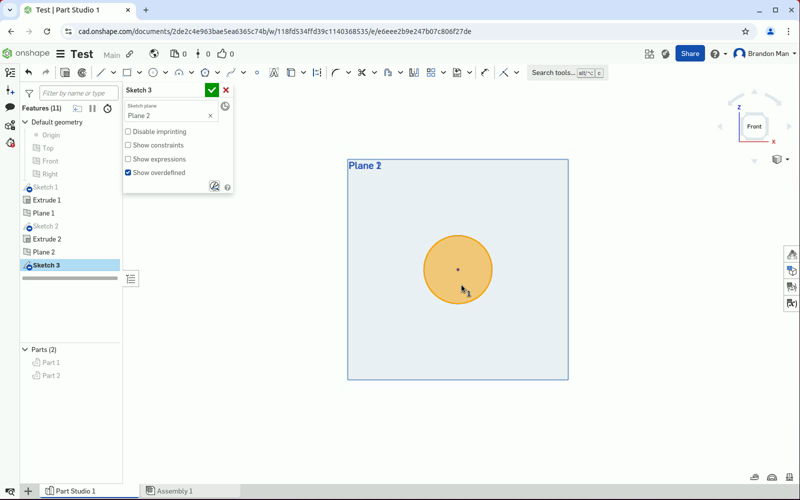
scroll(-6)
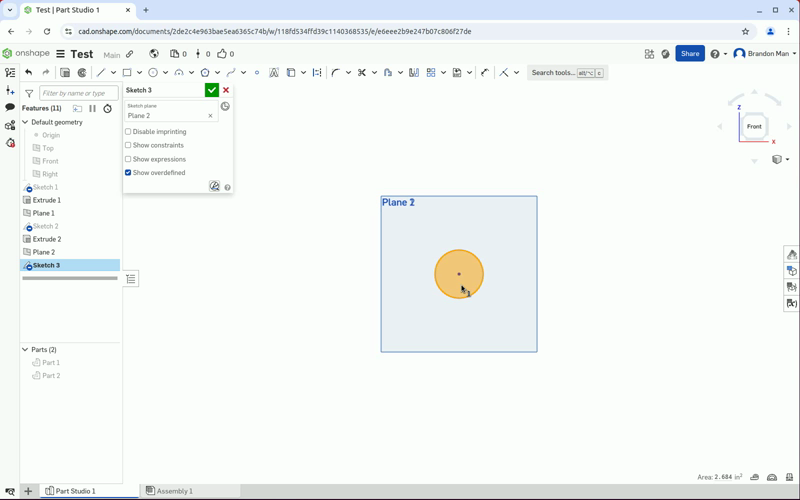
scroll(-6)
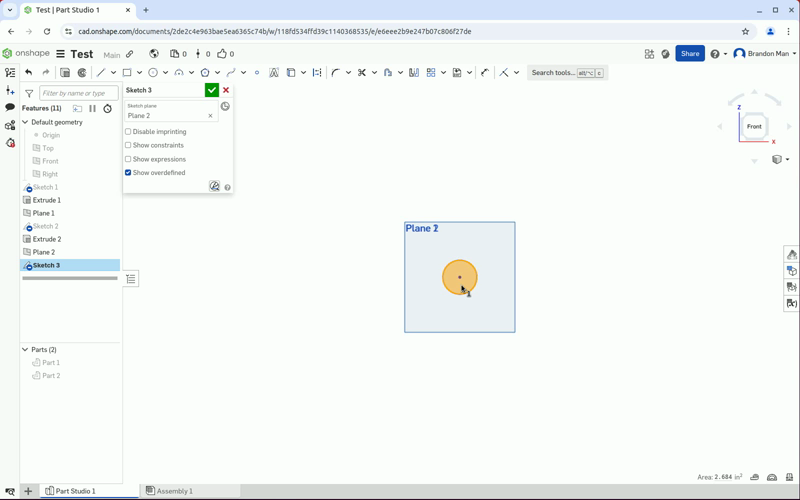
scroll(-6)
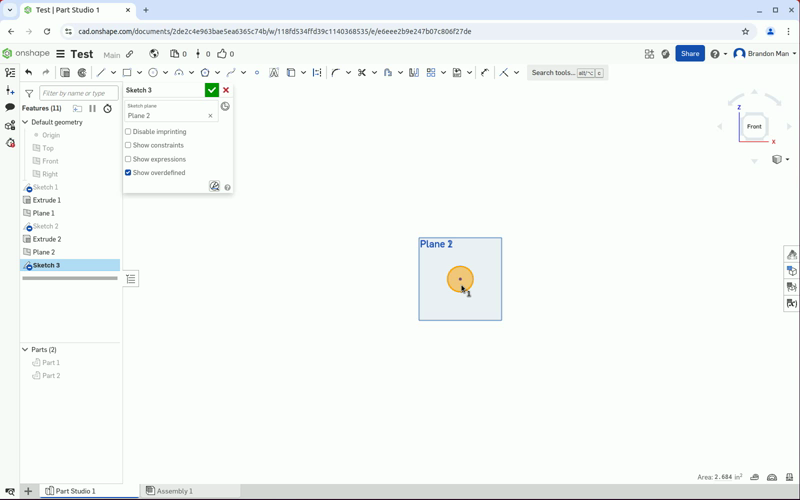
scroll(-6)
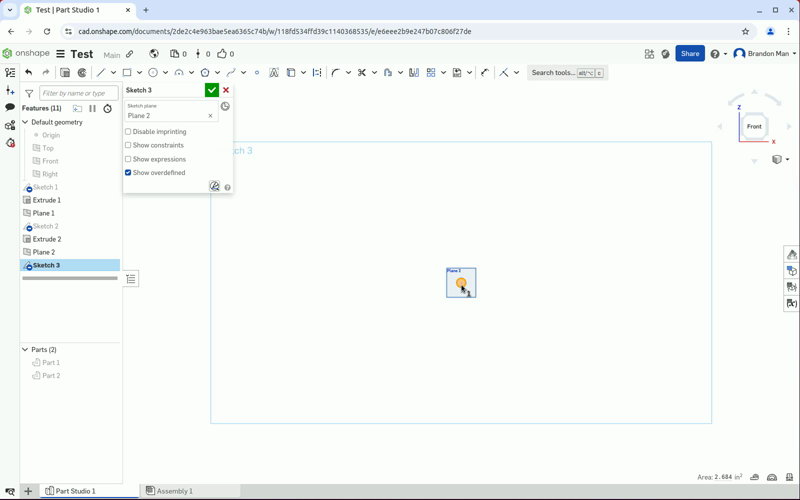
mouse_move(73, 352)
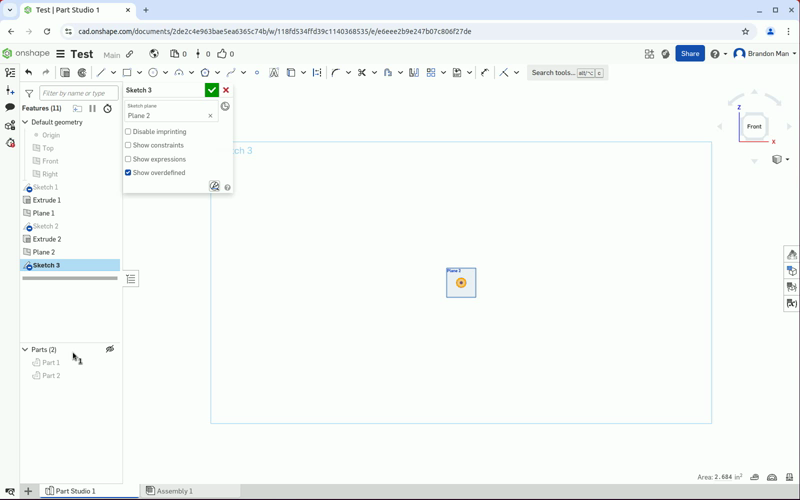
key(shift+y)
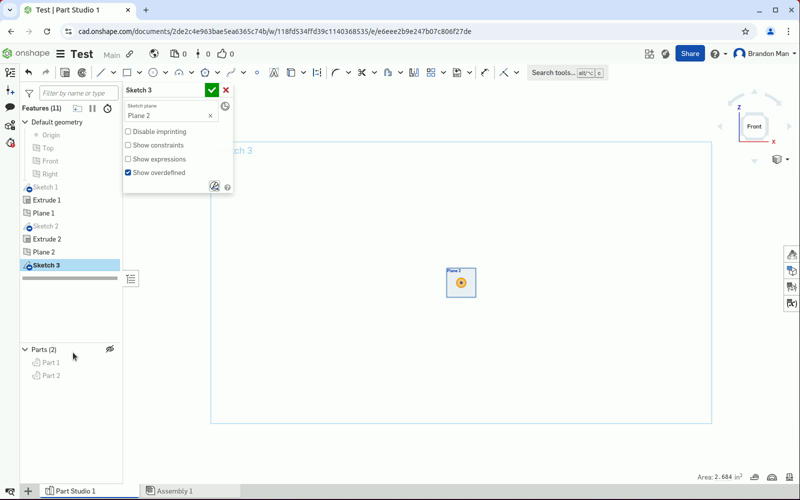
key(shift+e)
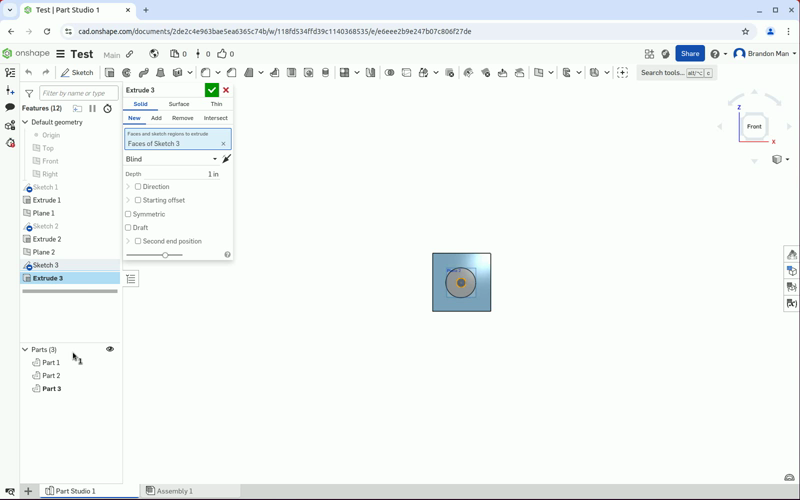
mouse_move(143, 106)
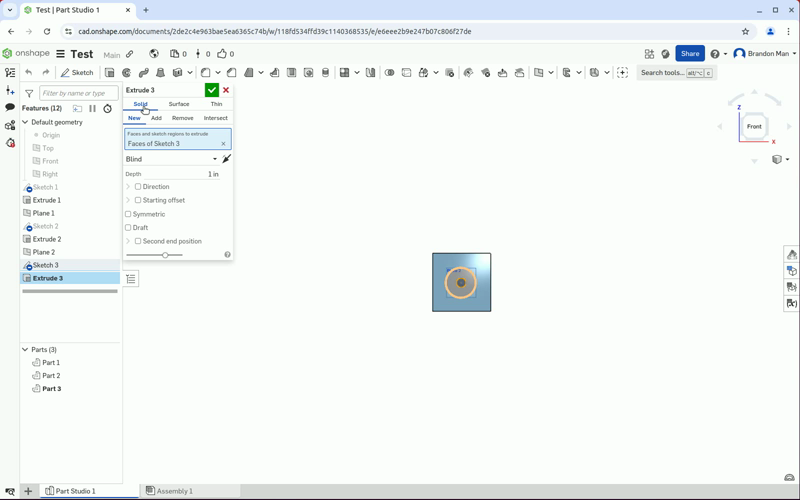
click(143, 106)
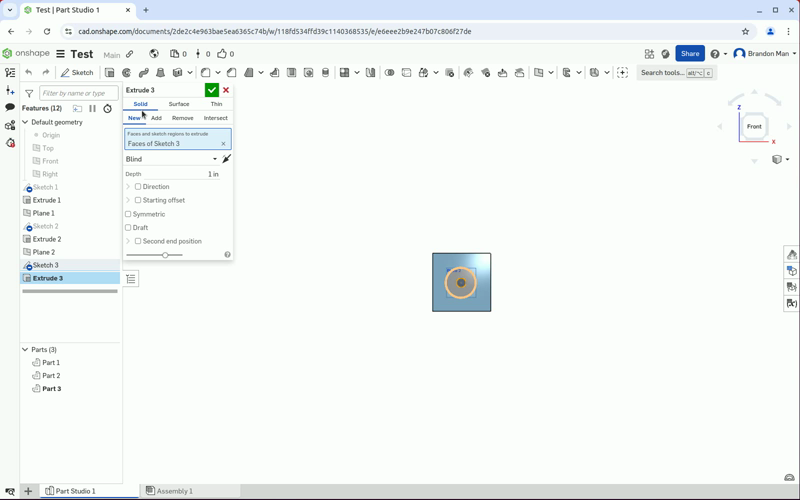
mouse_move(137, 120)
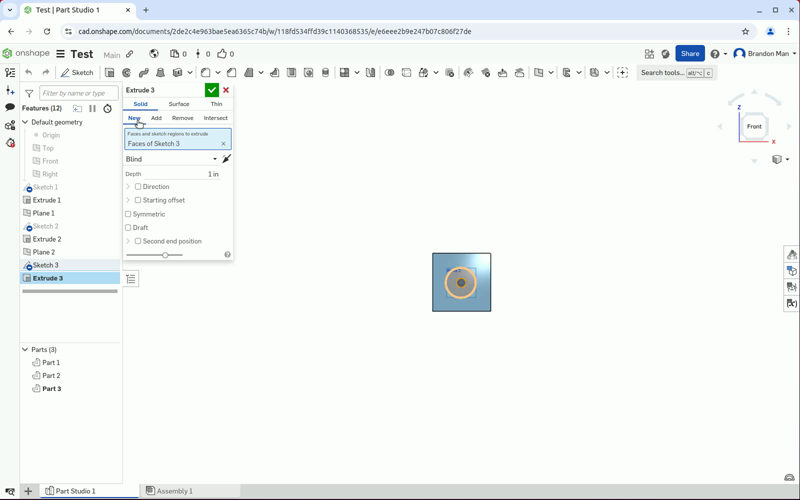
click(137, 120)
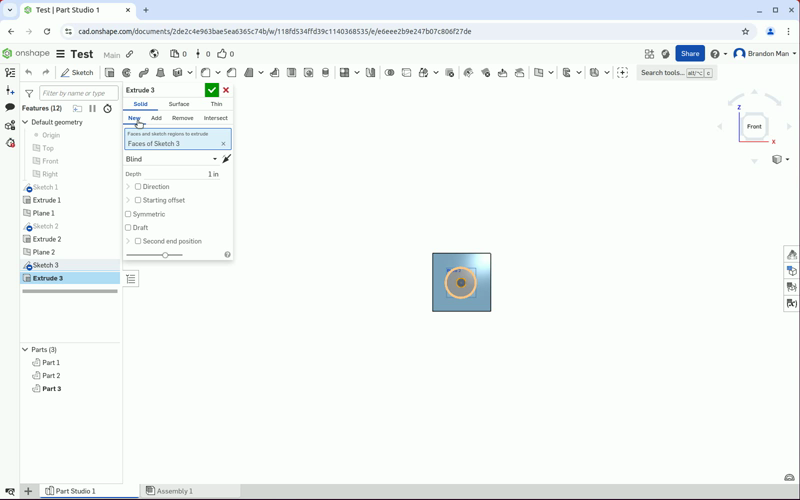
key(tab, 4)
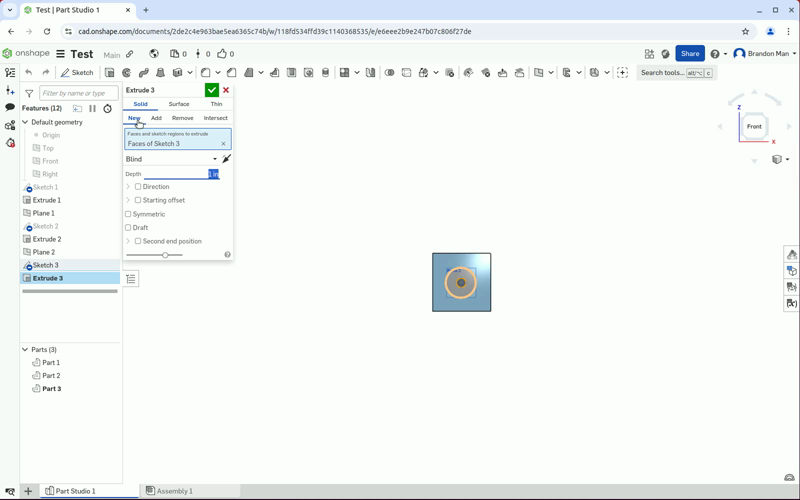
text(6.018)
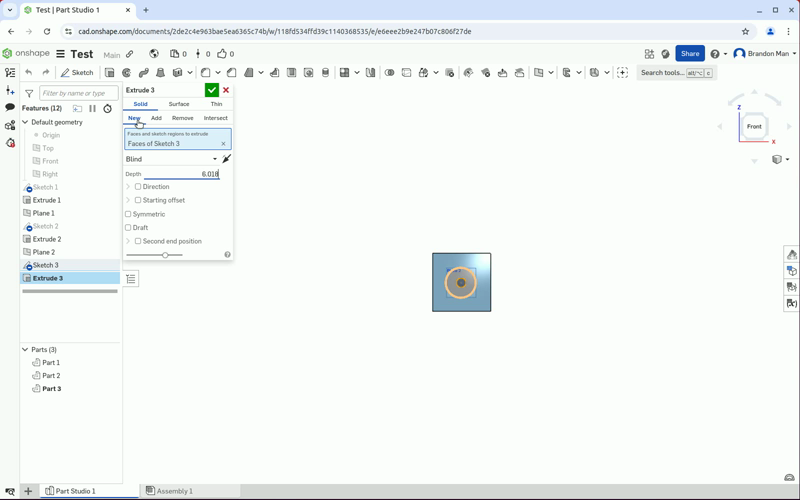
key(enter)
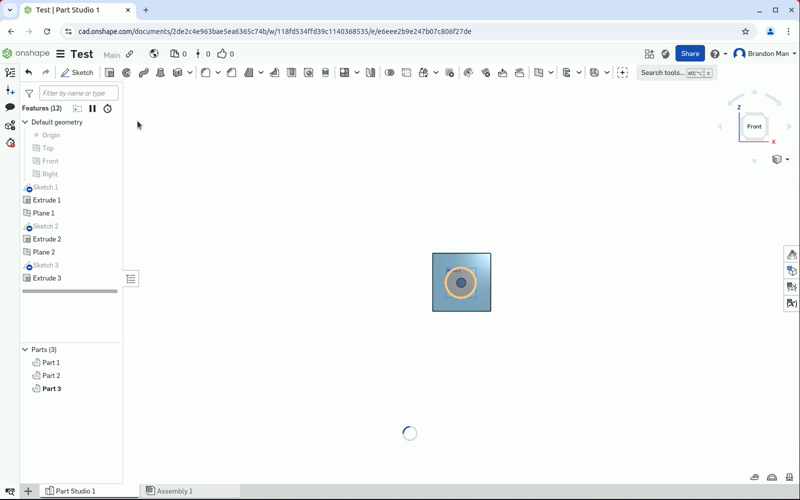
key(shift+h)
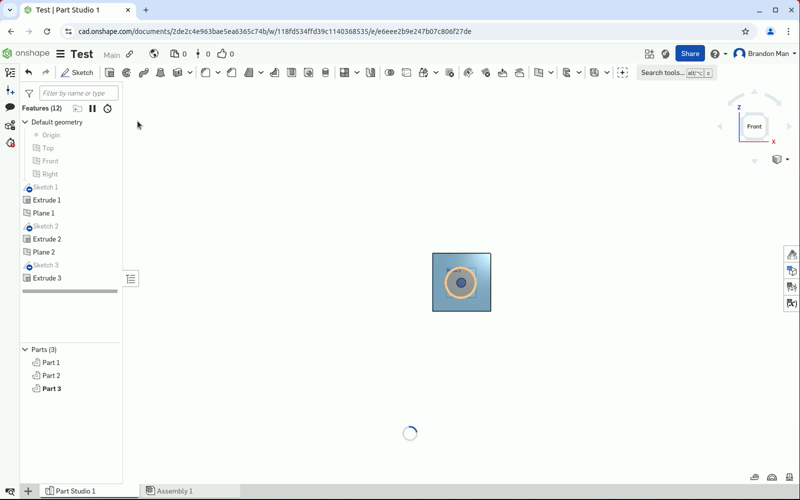
key(shift+h)
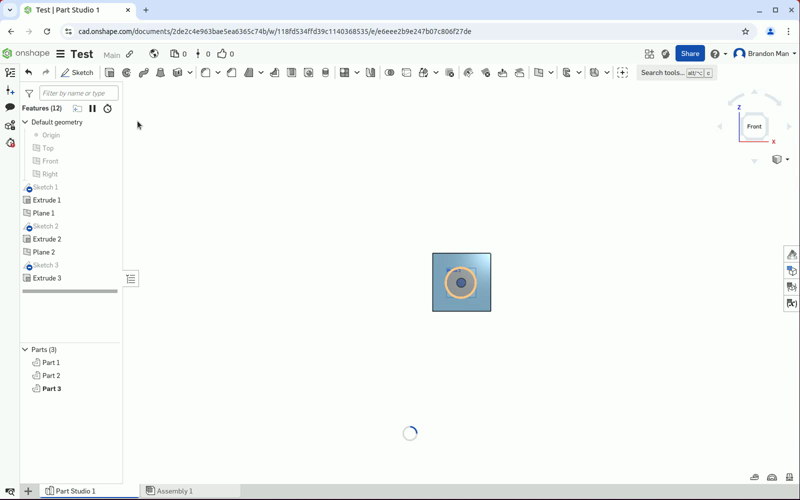
key(shift+7)
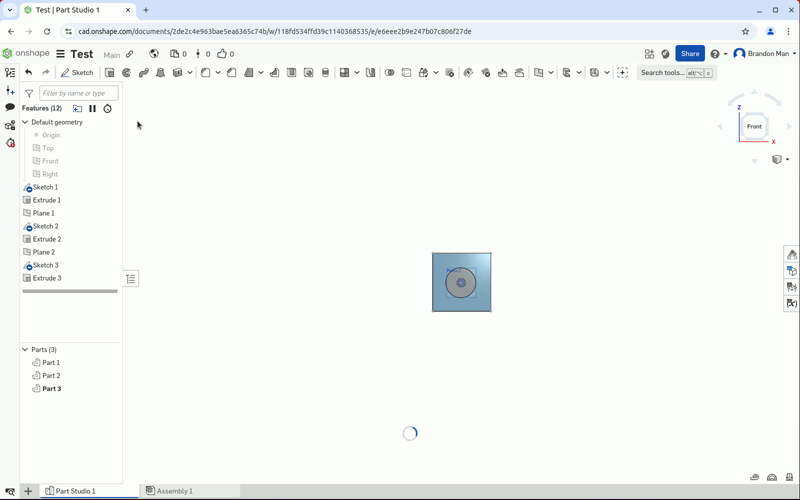
key(left, 2)
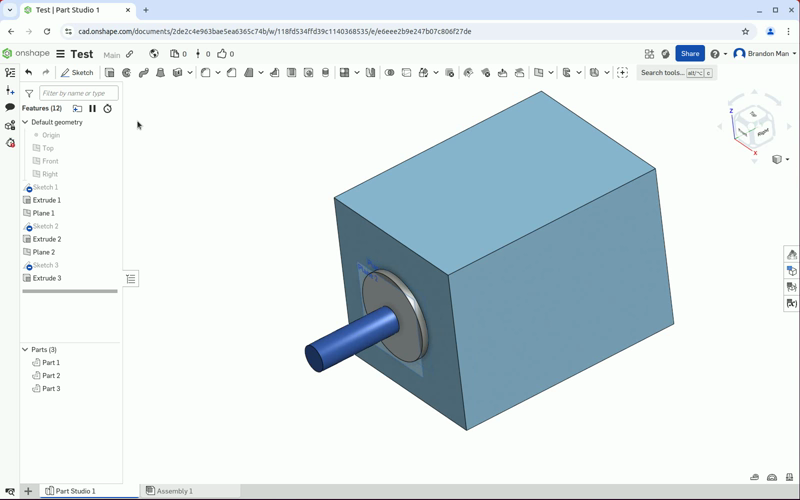
key(down, 2)
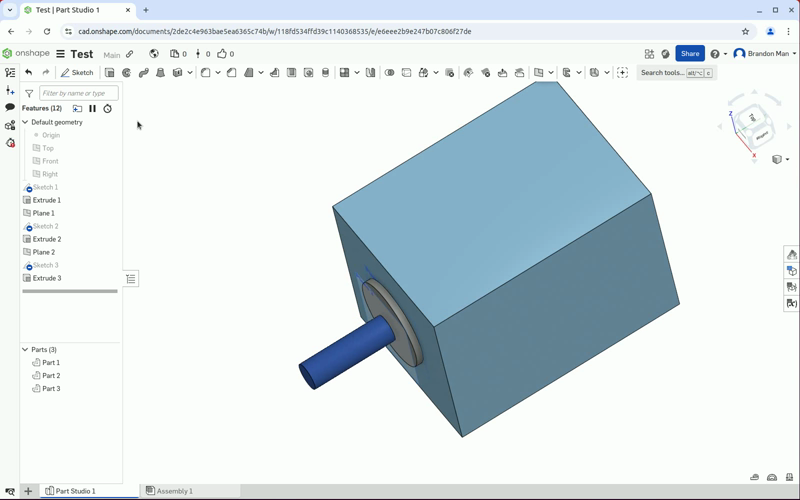
key(up, 2)
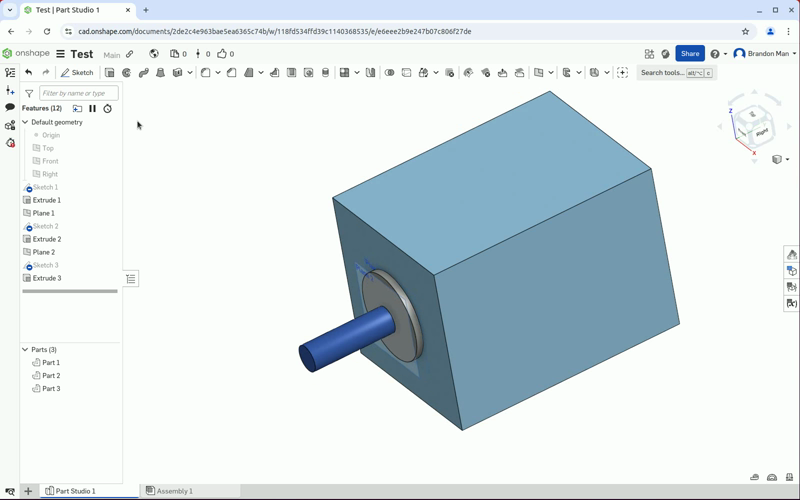
key(right, 2)
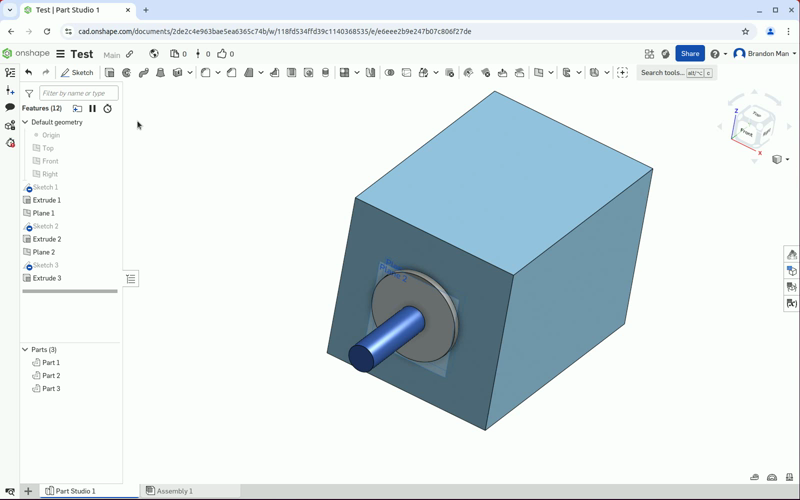
mouse_move(73, 189)
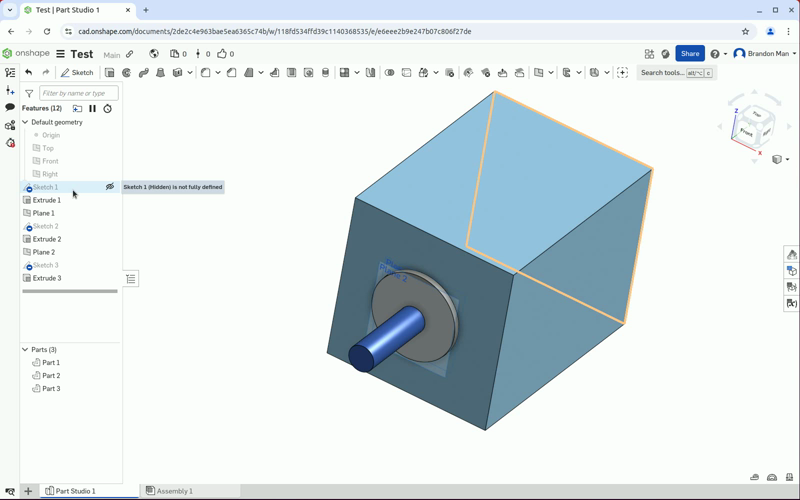
click(73, 189)